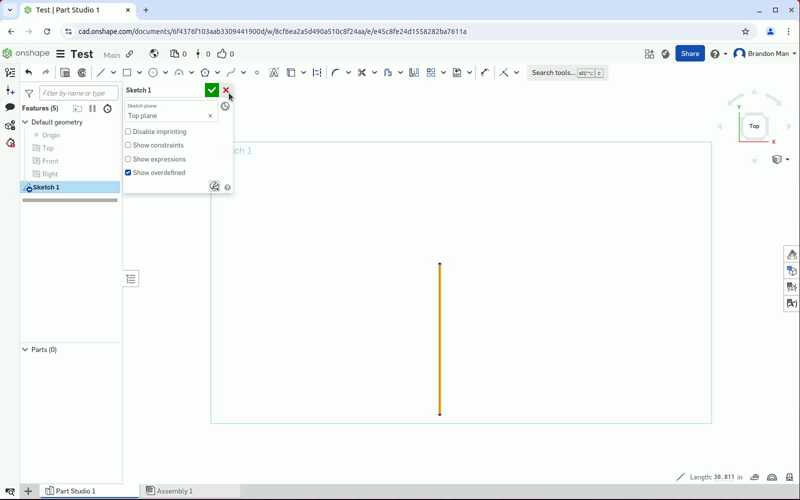
key(shift+h)
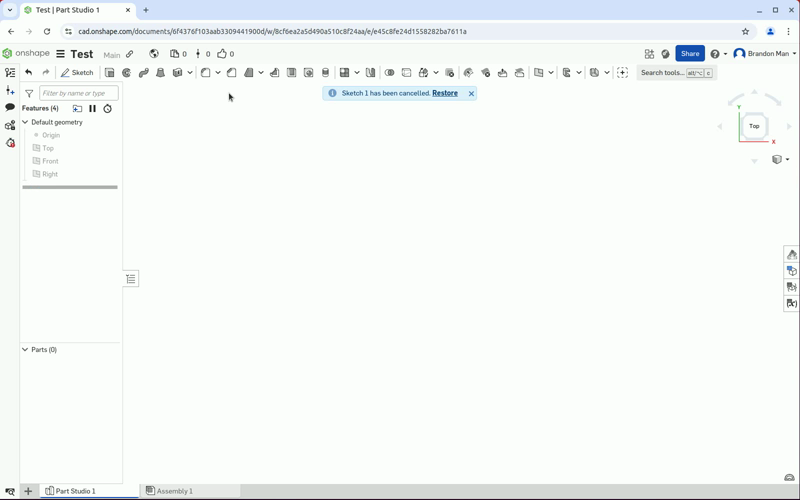
mouse_move(73, 352)
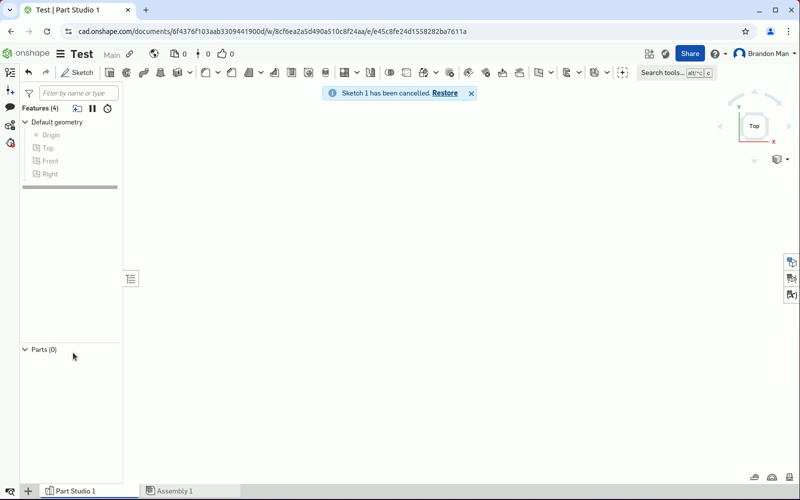
key(y)
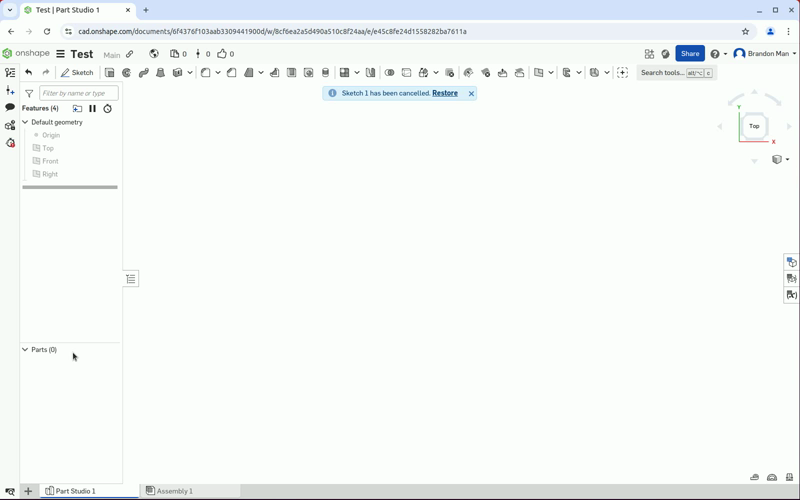
key(shift+p)
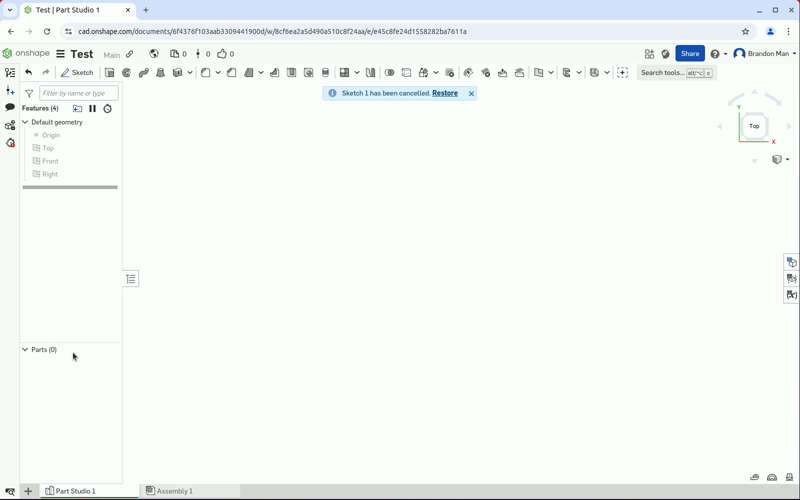
key(space)
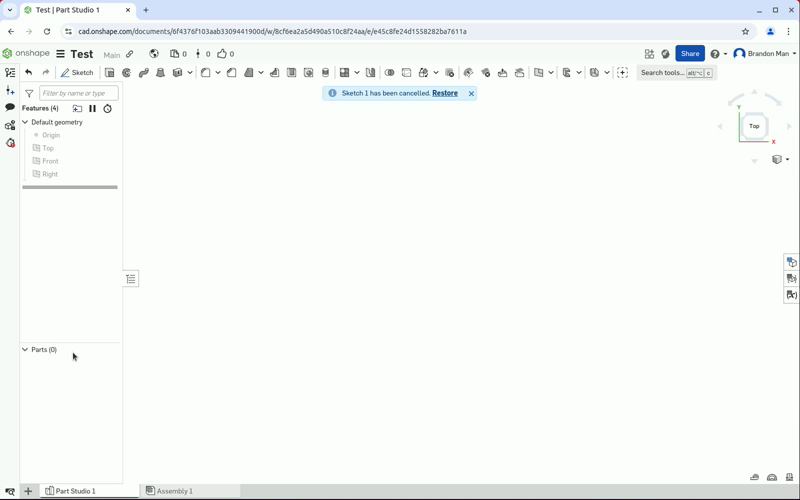
key_down(shift)
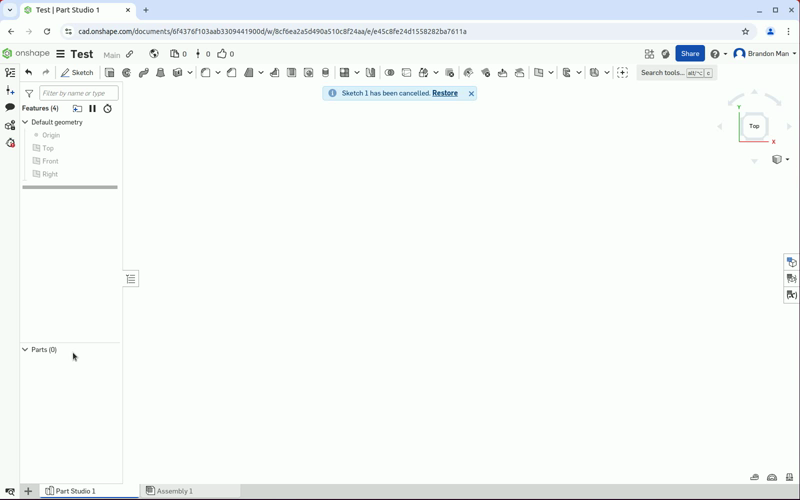
key(up)
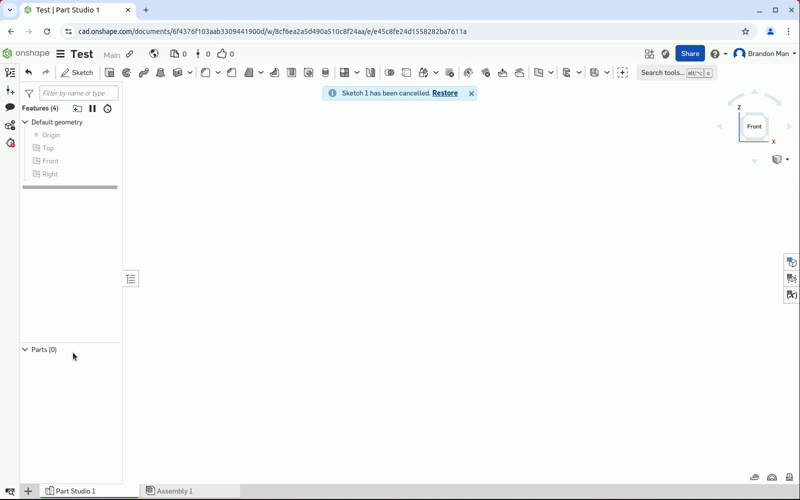
key_up(shift)
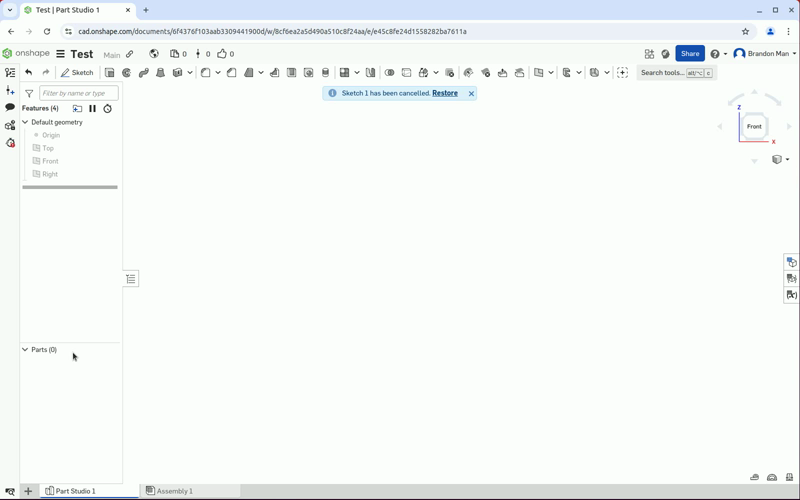
mouse_move(73, 352)
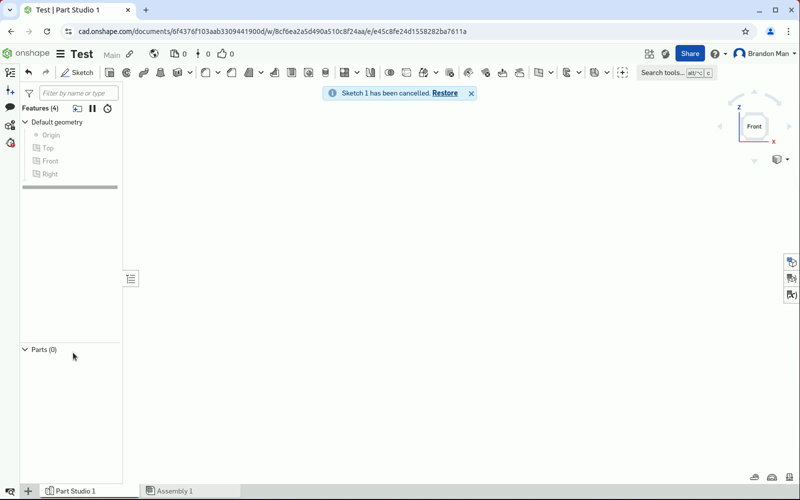
key(shift+y)
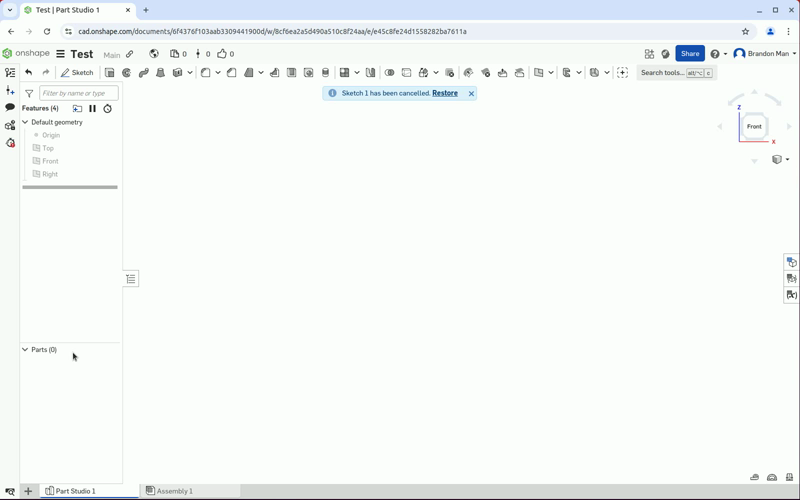
key(shift+s)
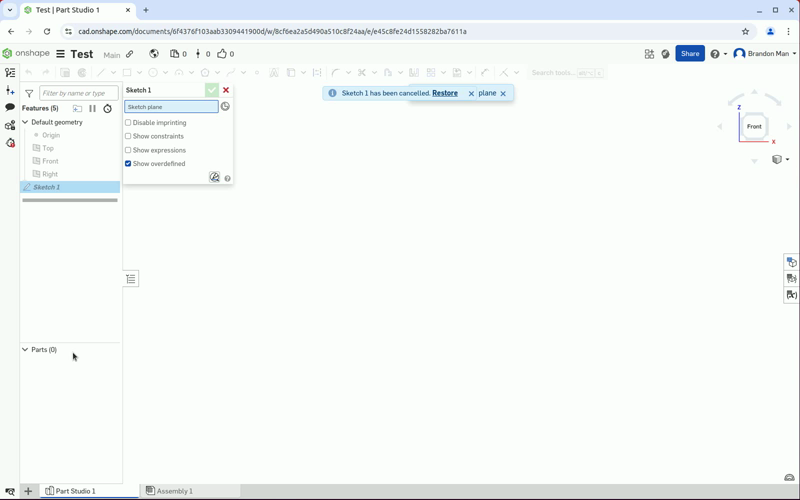
mouse_move(73, 163)
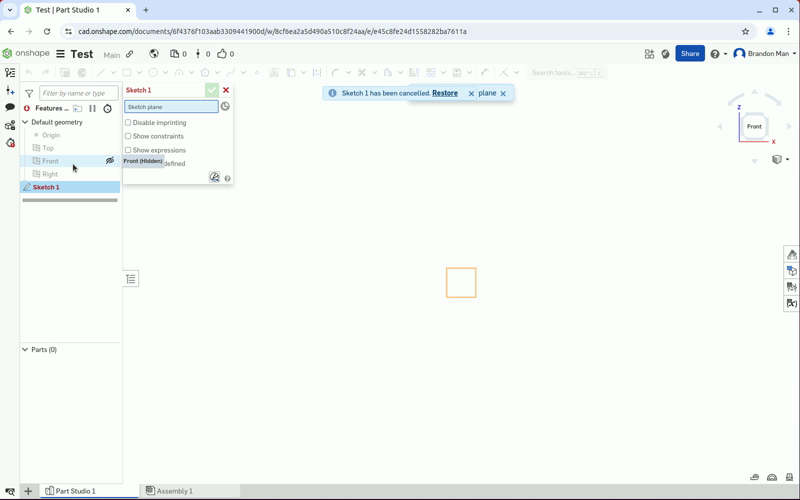
click(73, 163)
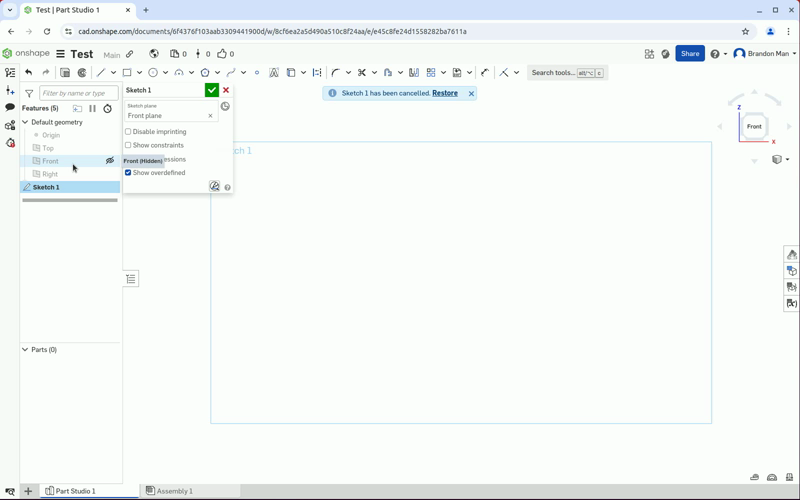
mouse_move(73, 352)
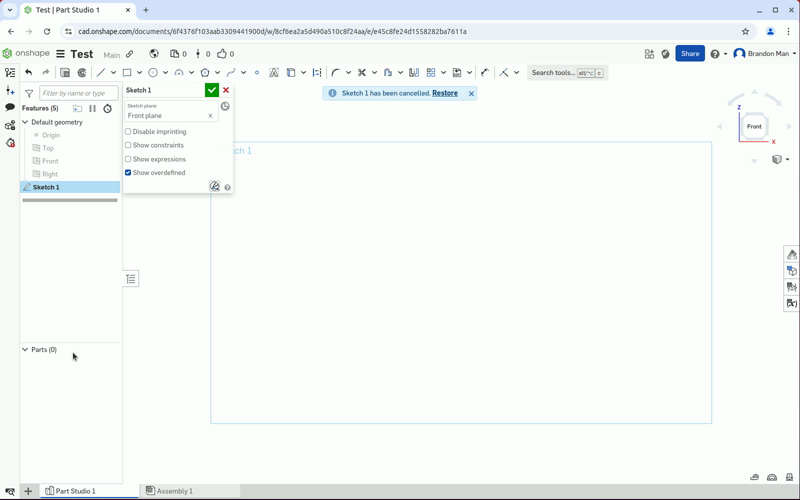
key(y)
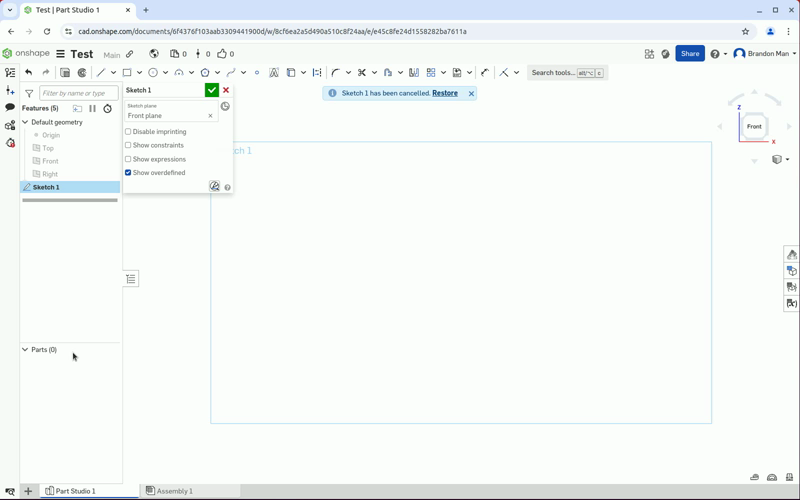
key(l)
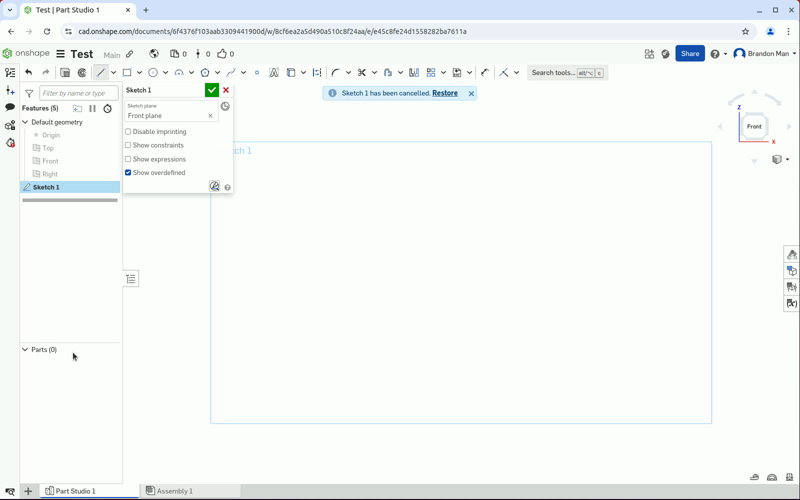
key_down(shift)
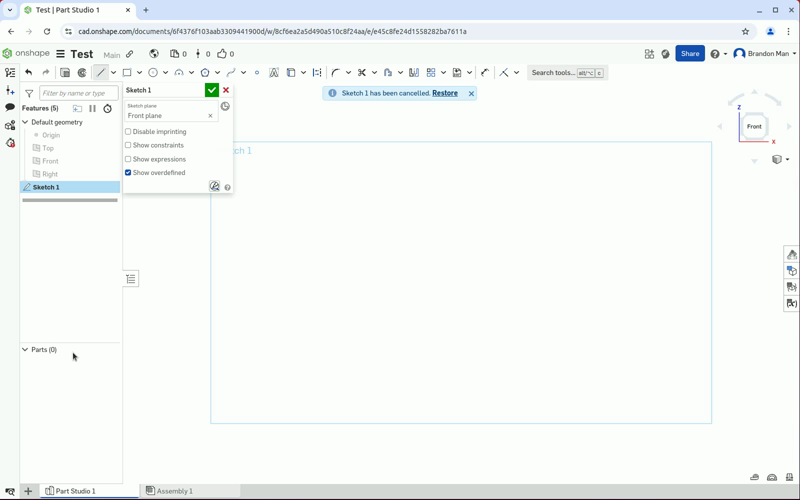
mouse_move(348, 309)
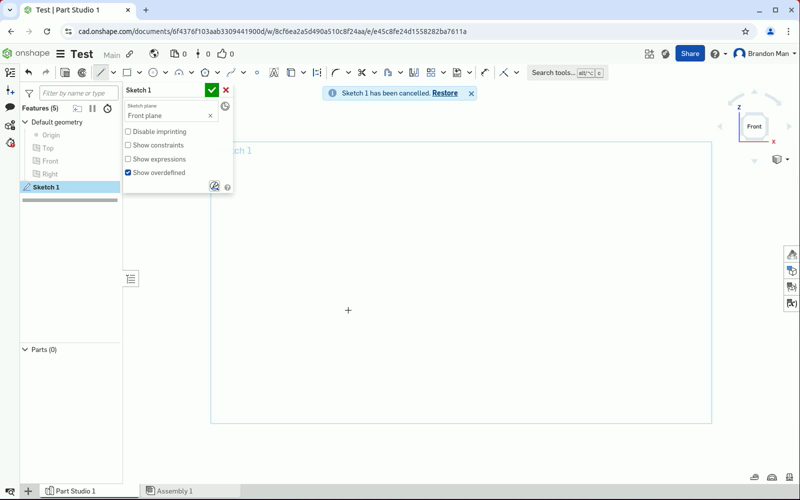
click(348, 309)
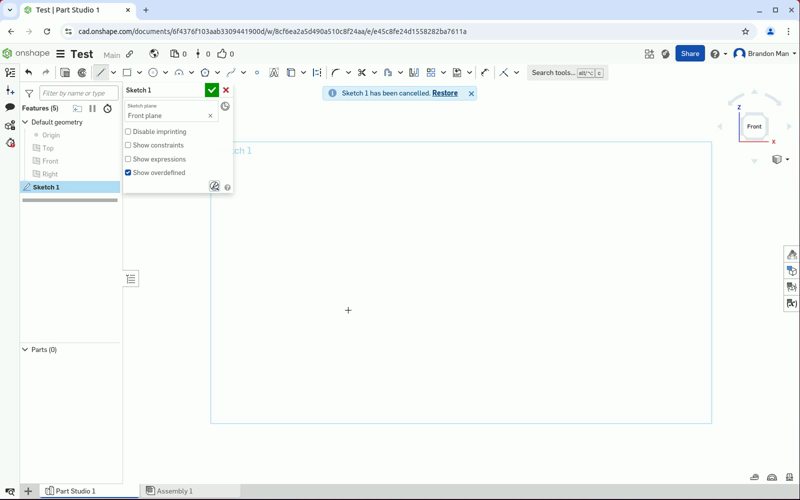
key_up(shift)
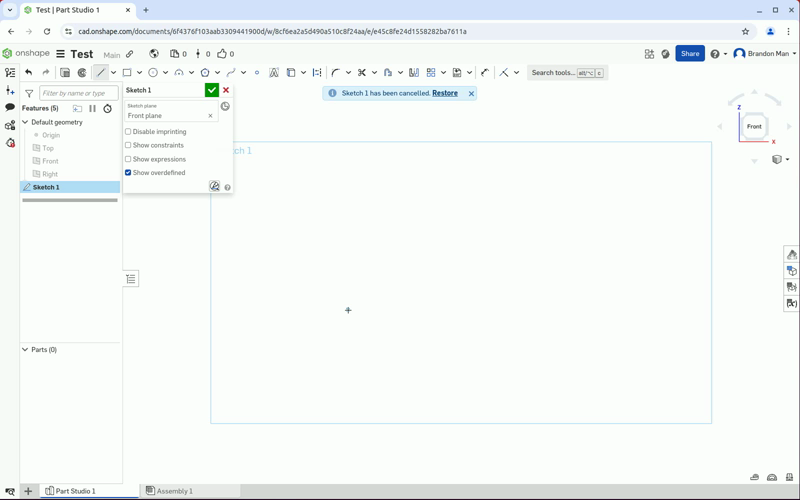
key_down(shift)
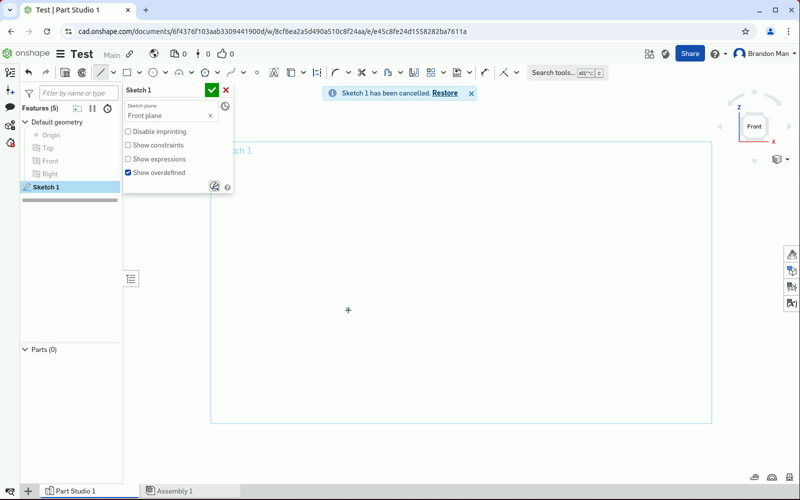
mouse_move(444, 309)
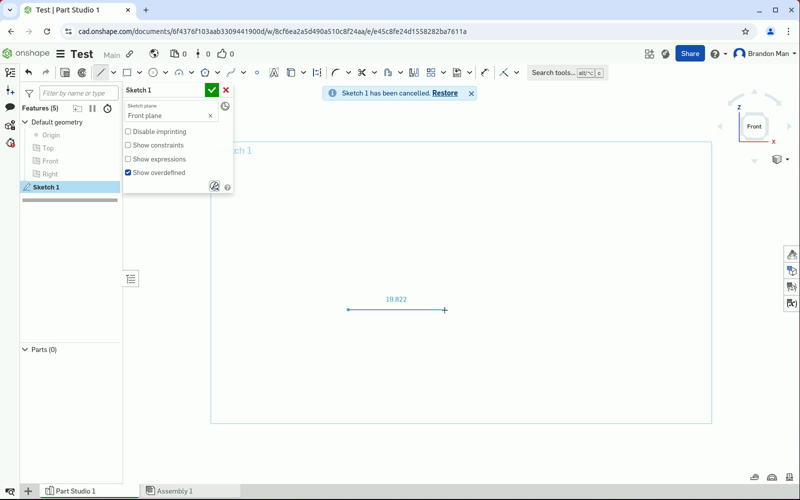
click(444, 309)
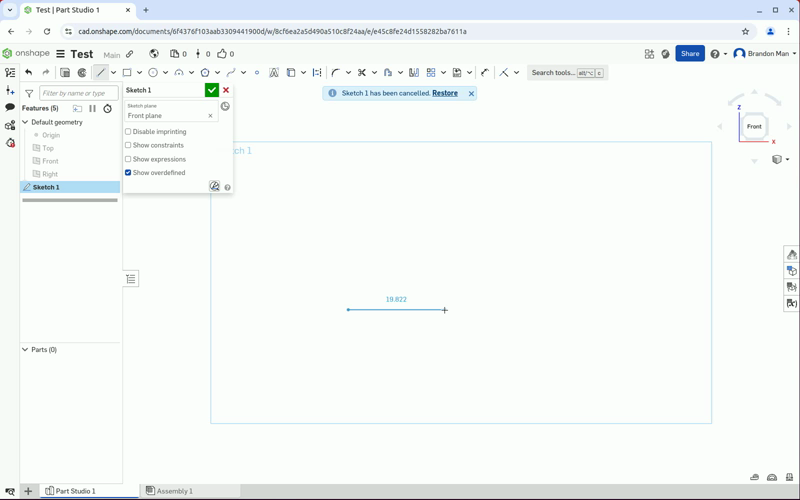
key_up(shift)
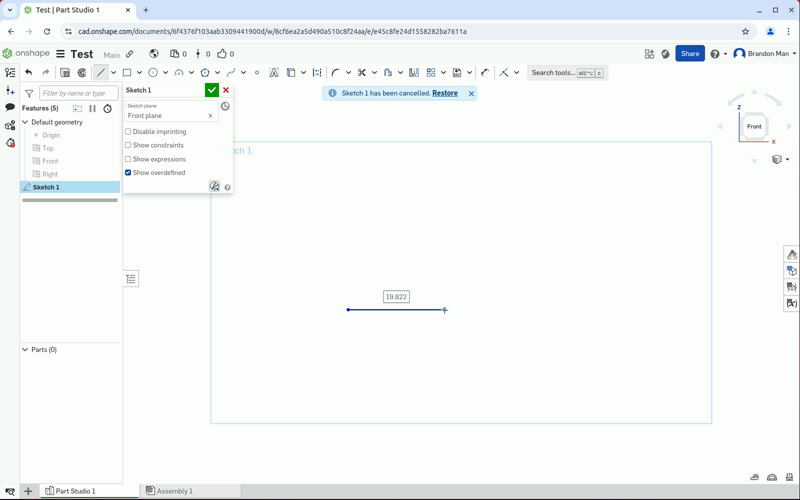
key_down(shift)
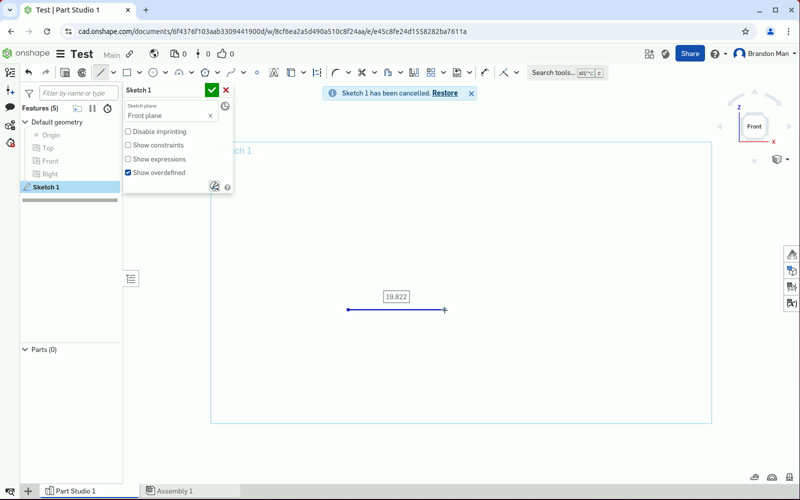
mouse_move(444, 213)
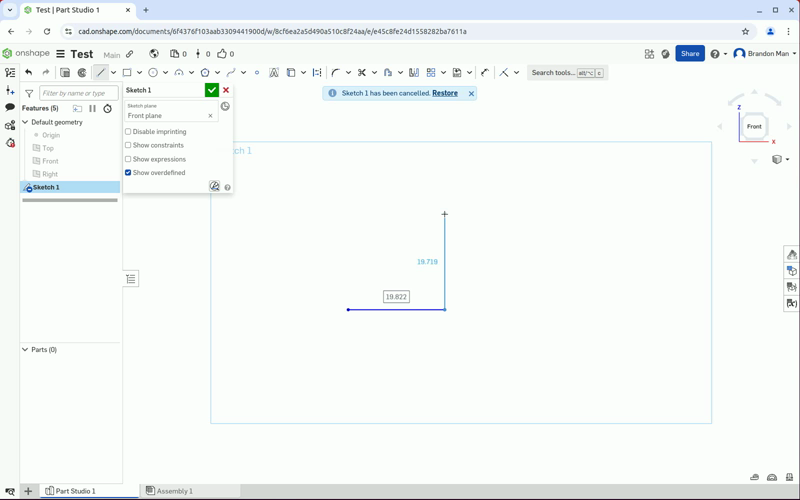
click(444, 213)
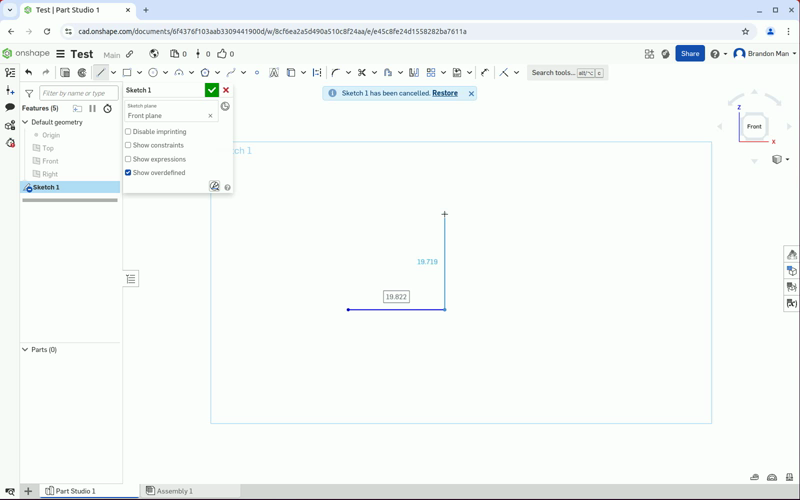
key_up(shift)
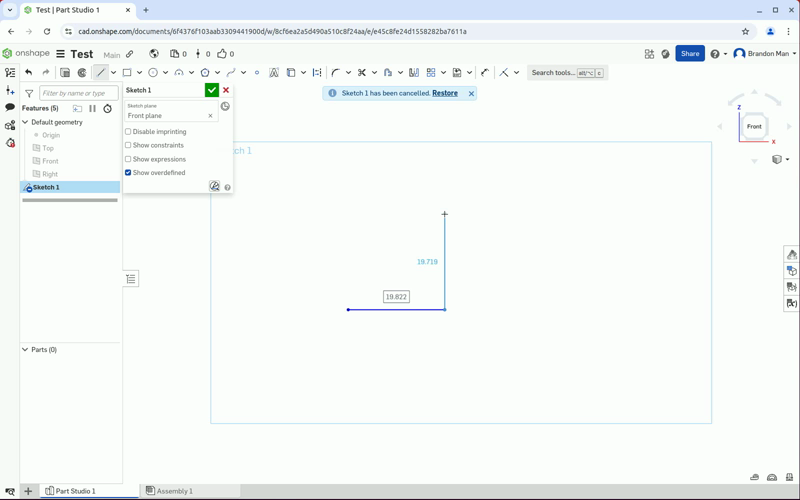
key_down(shift)
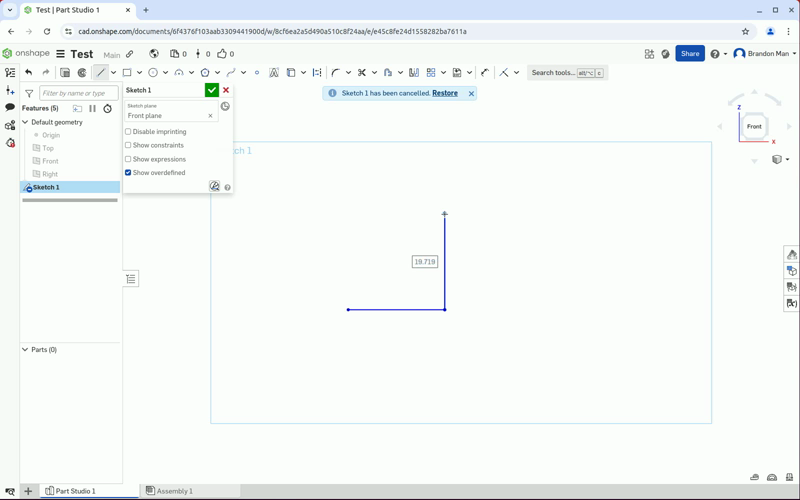
mouse_move(348, 213)
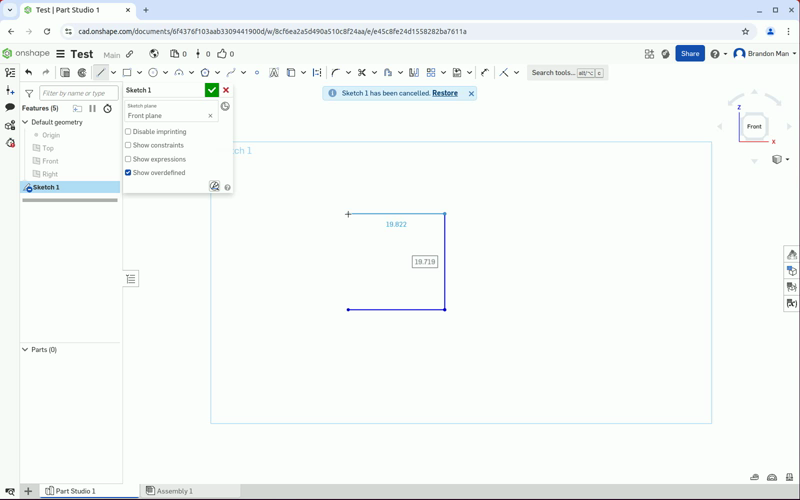
click(348, 213)
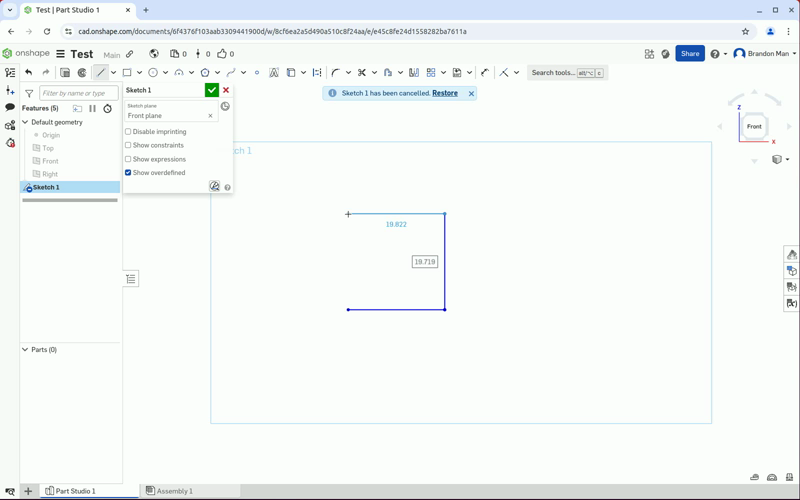
key_up(shift)
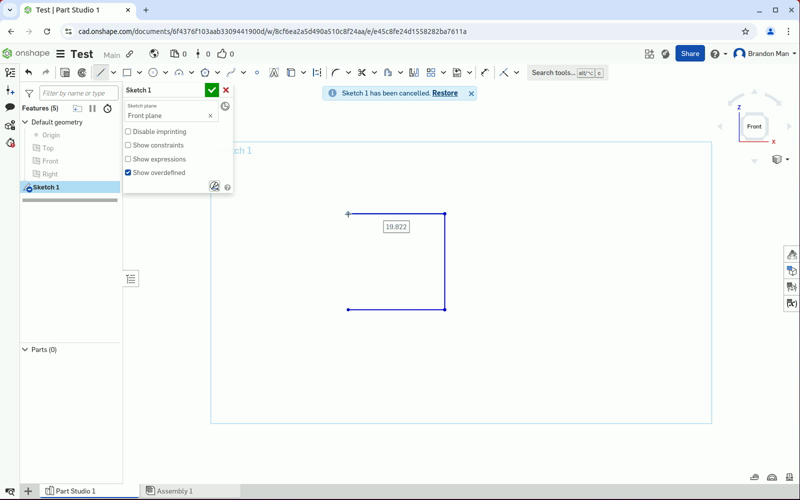
key_down(shift)
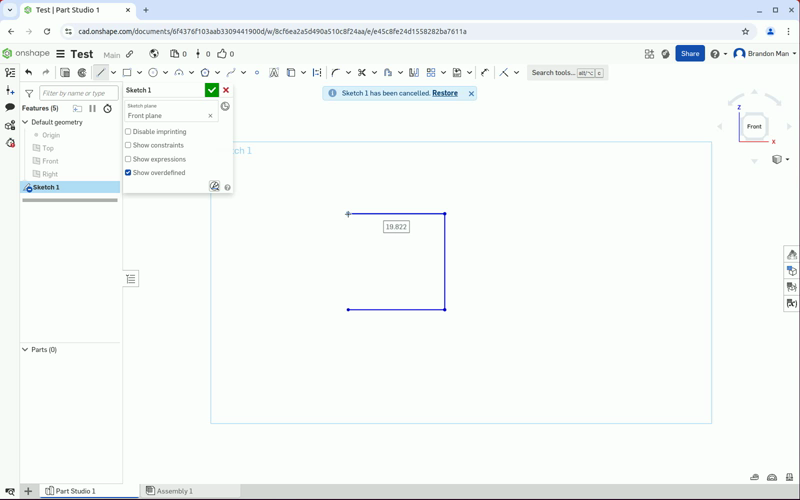
mouse_move(348, 309)
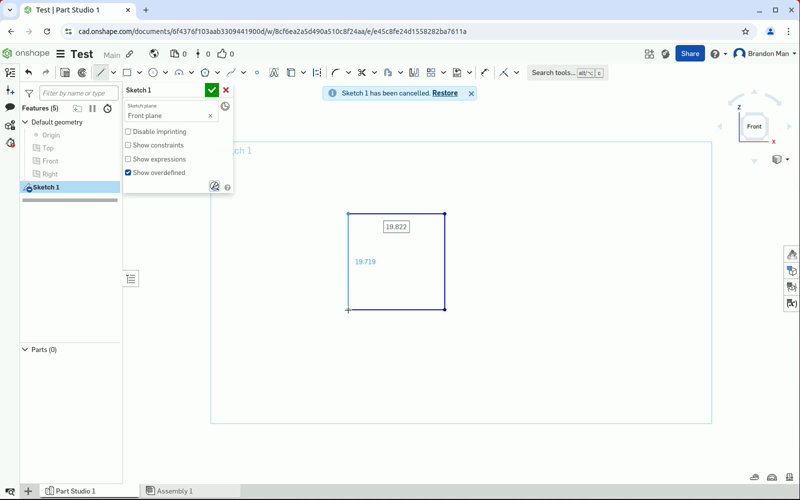
key_up(shift)
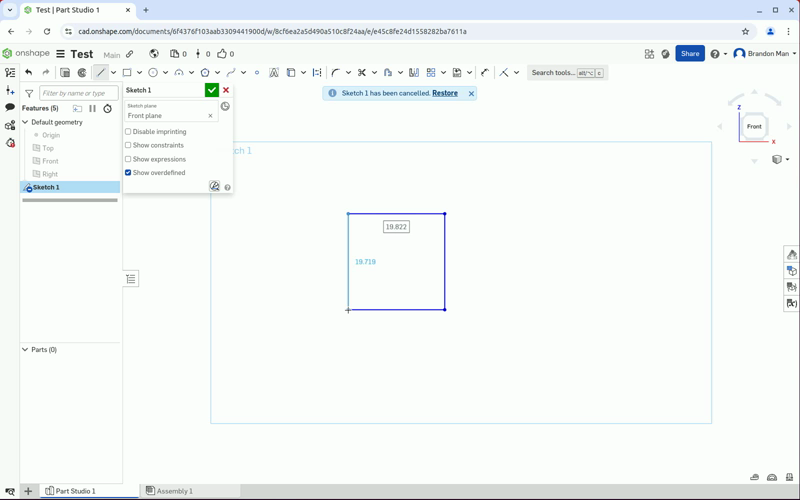
click(348, 309)
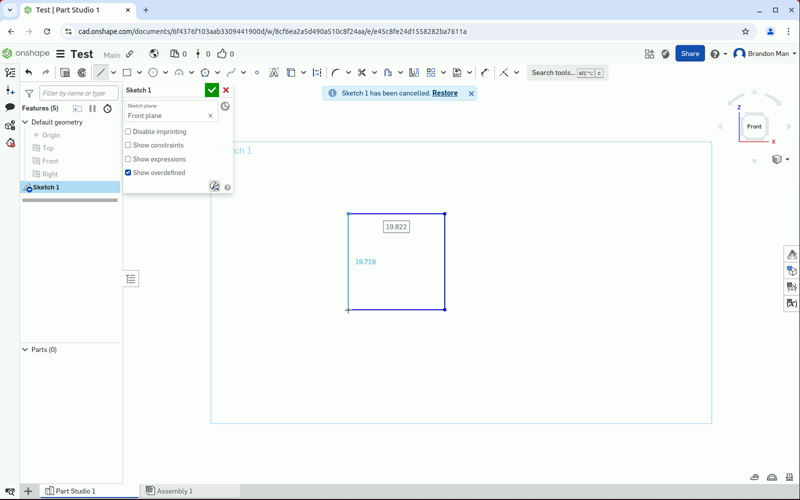
key(esc)
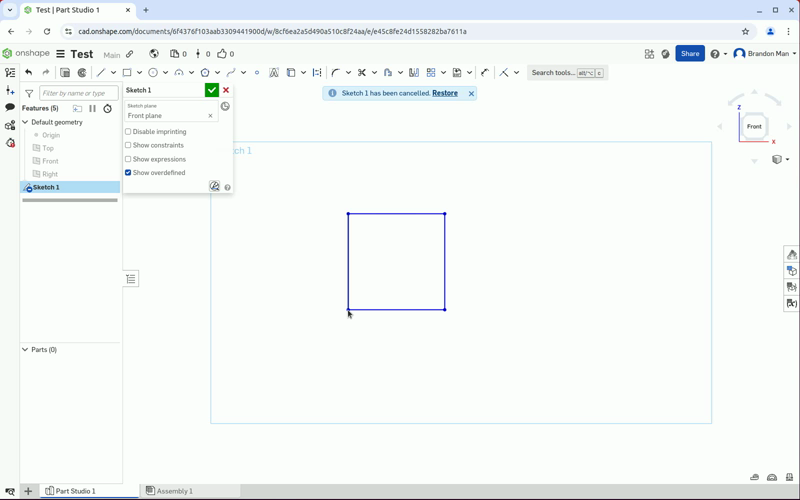
mouse_move(413, 234)
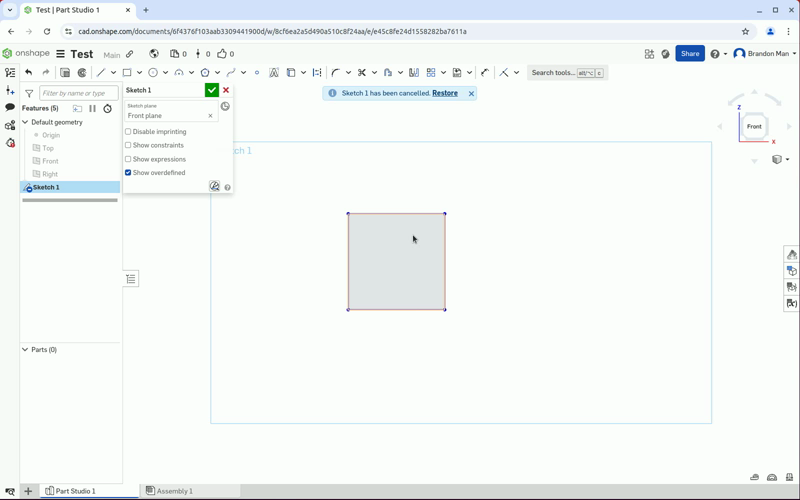
click(413, 234)
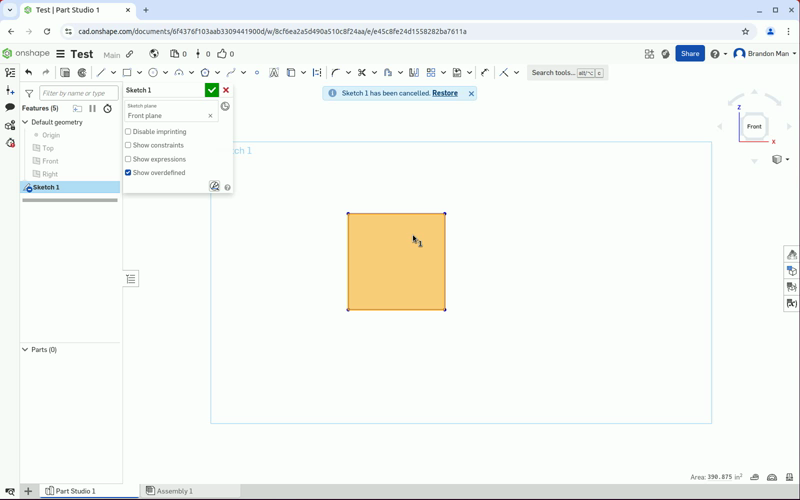
mouse_move(73, 352)
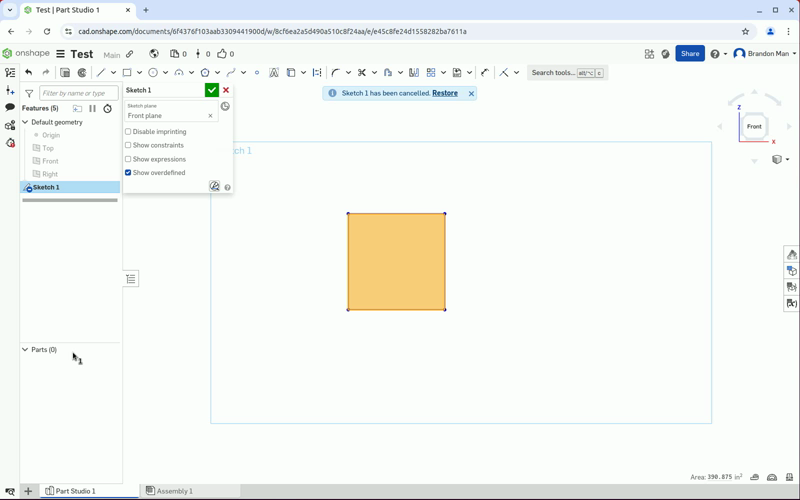
key(shift+y)
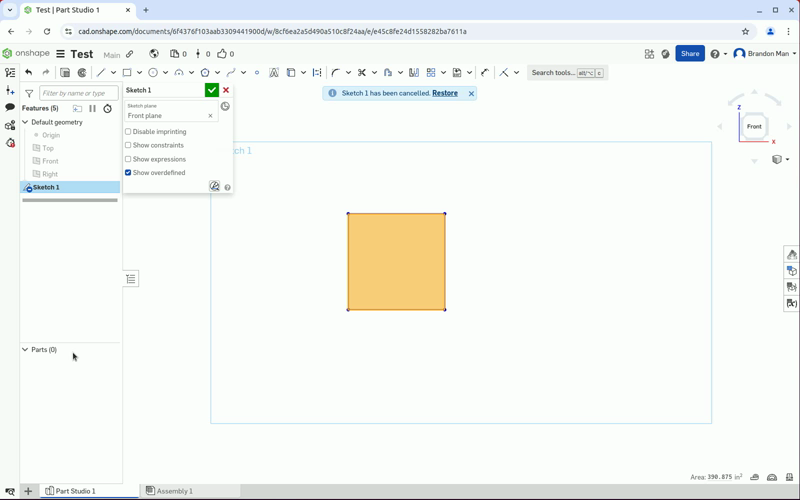
key(shift+e)
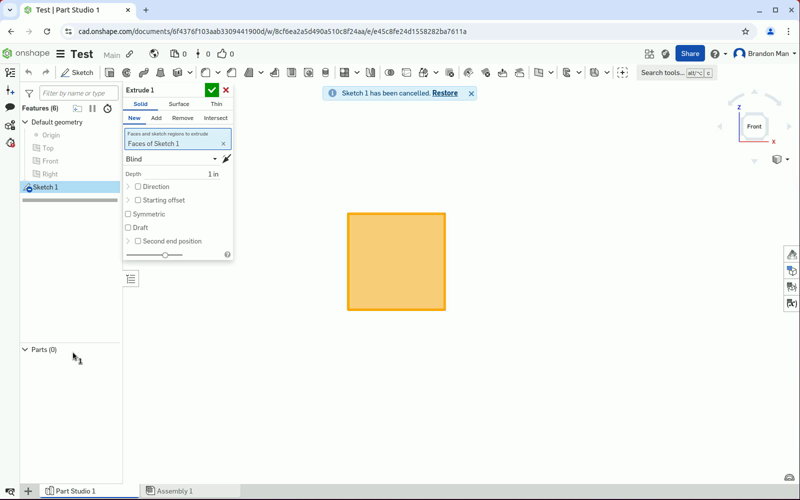
mouse_move(143, 106)
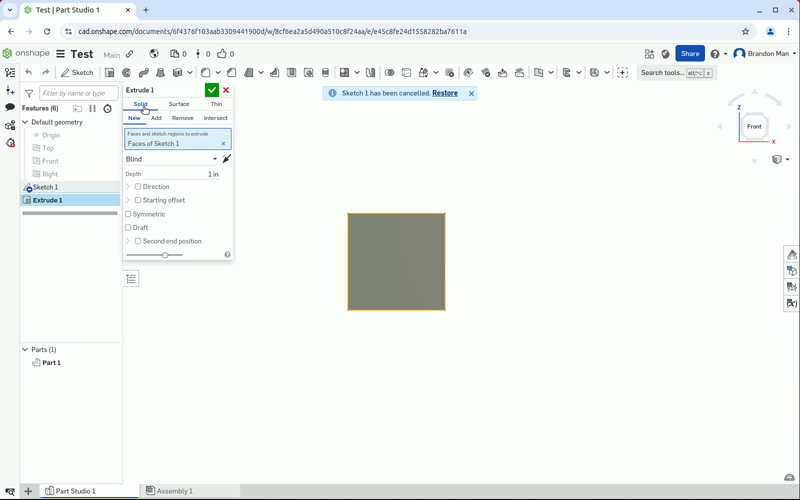
click(143, 106)
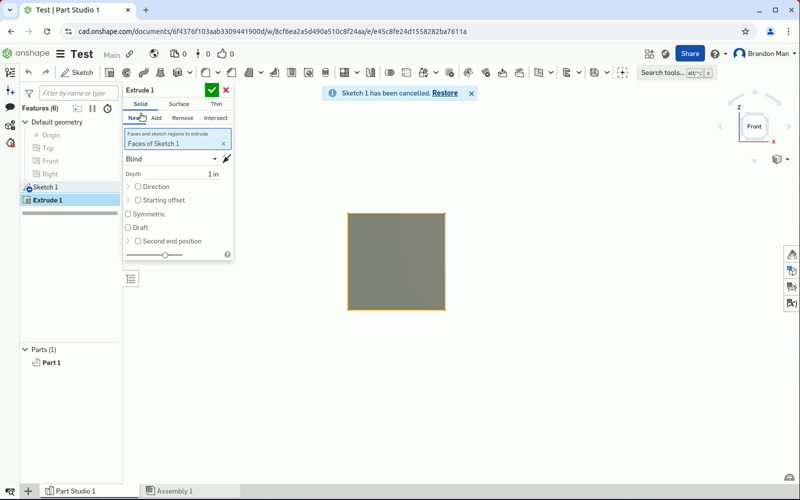
mouse_move(137, 120)
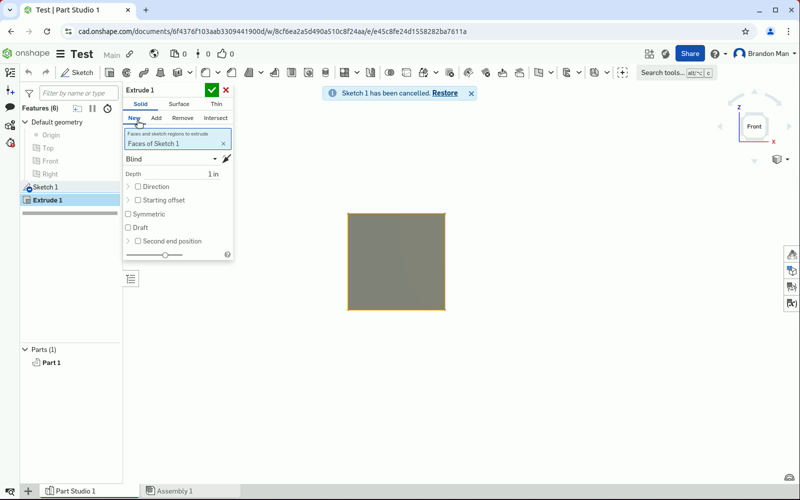
click(137, 120)
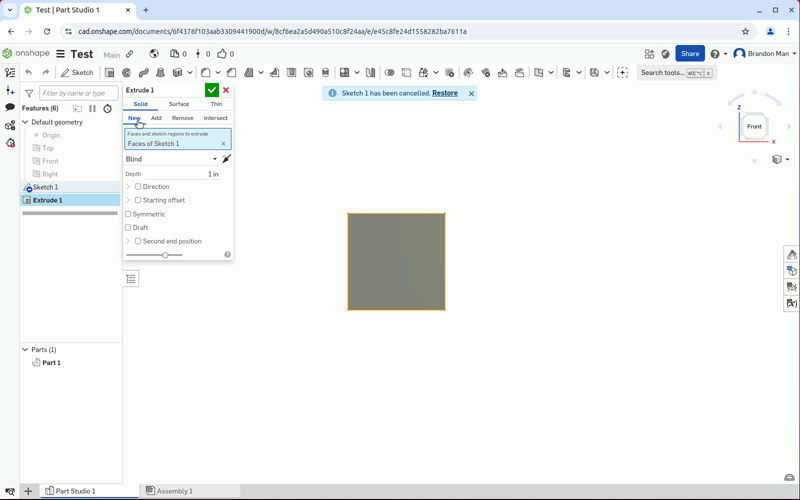
key(tab, 4)
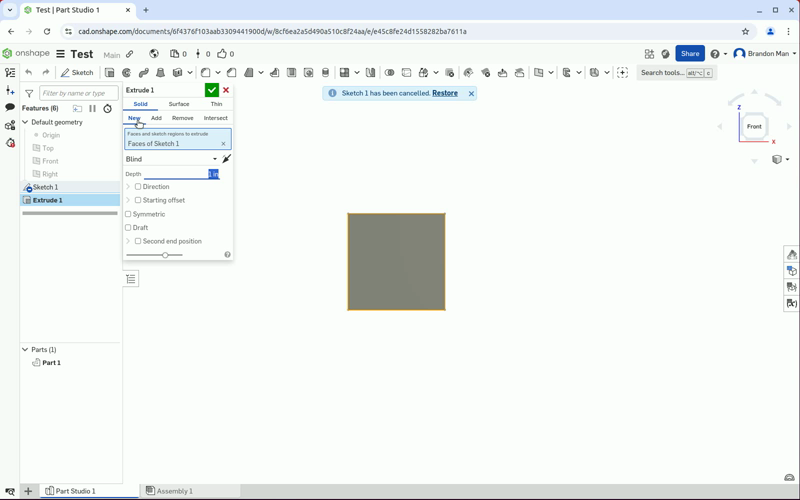
text(9.869)
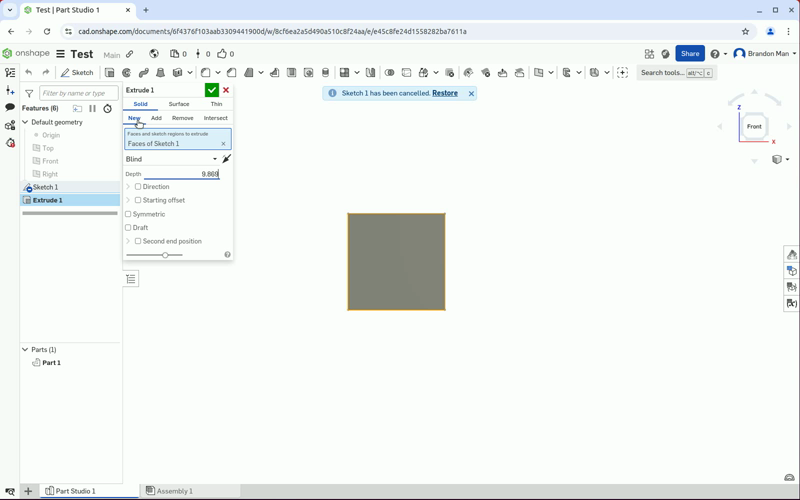
key(enter)
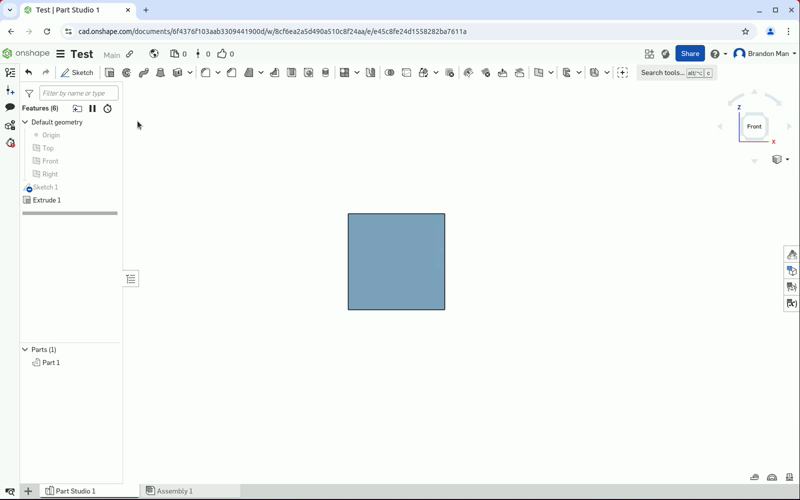
key(shift+h)
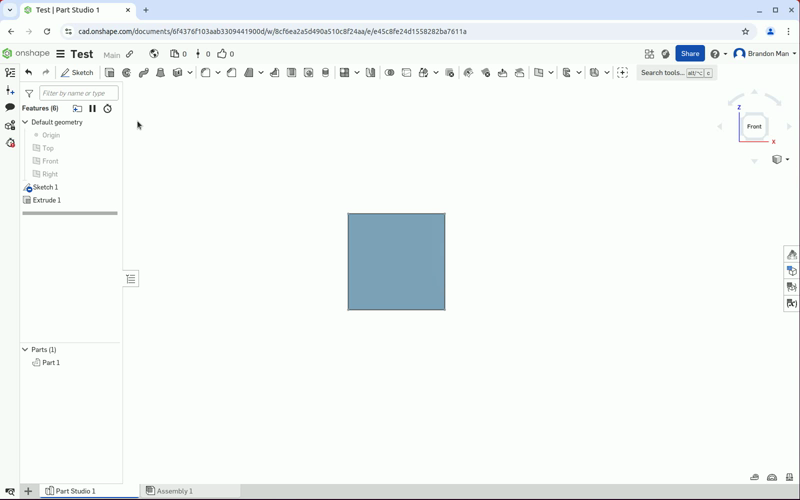
key(shift+h)
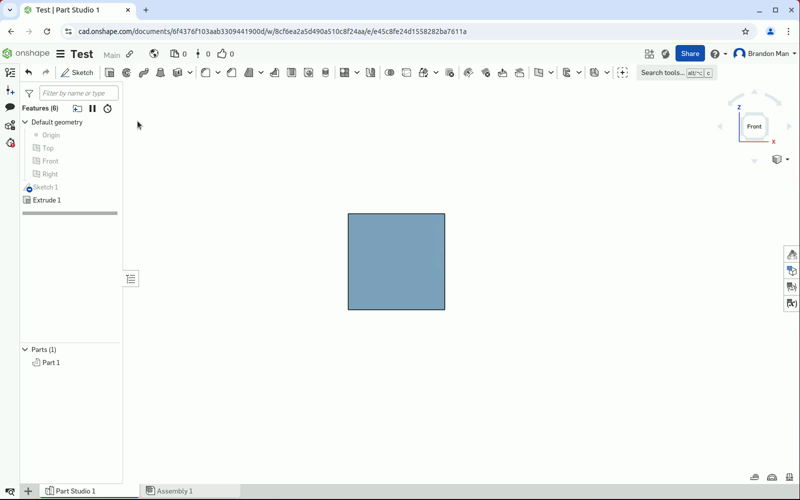
mouse_move(73, 189)
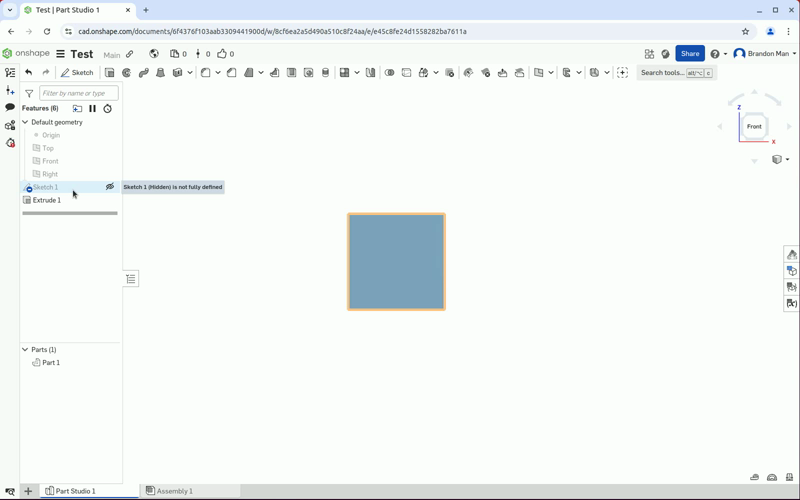
click(73, 189)
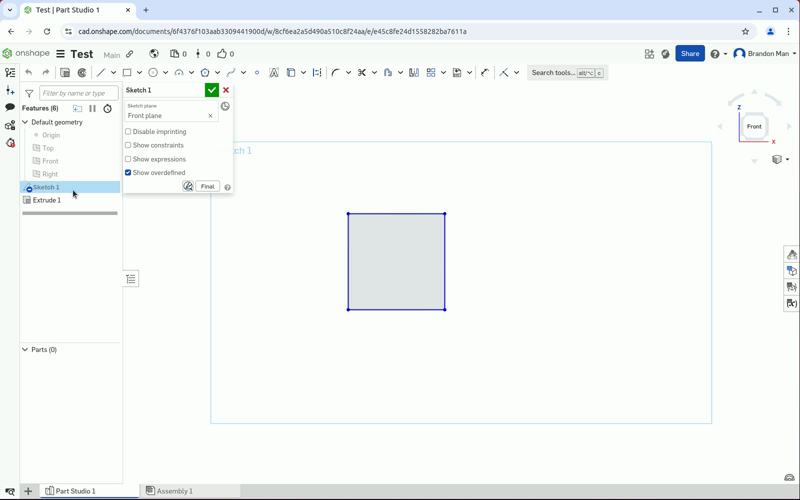
mouse_move(229, 92)
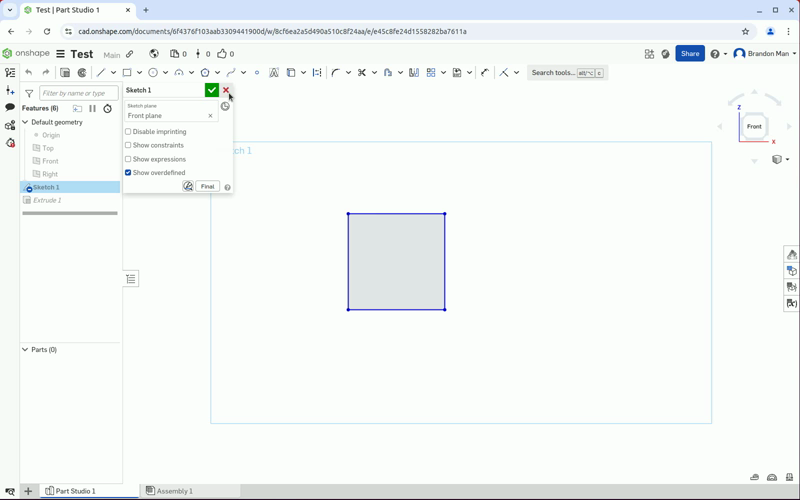
click(229, 92)
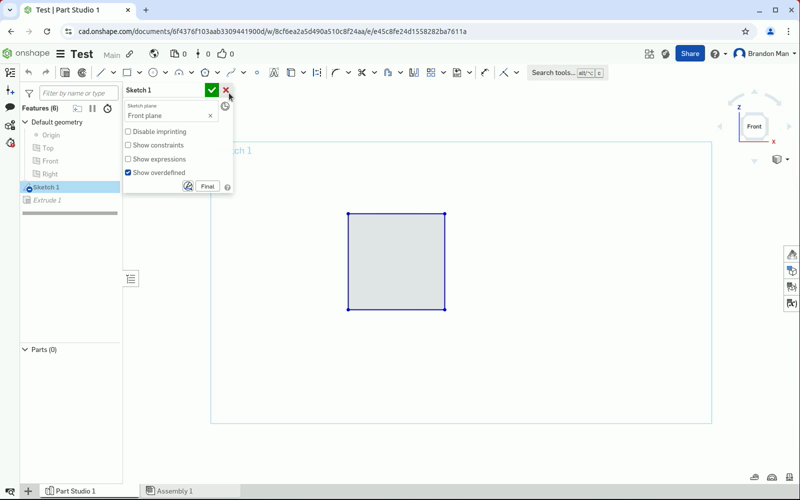
key(shift+s)
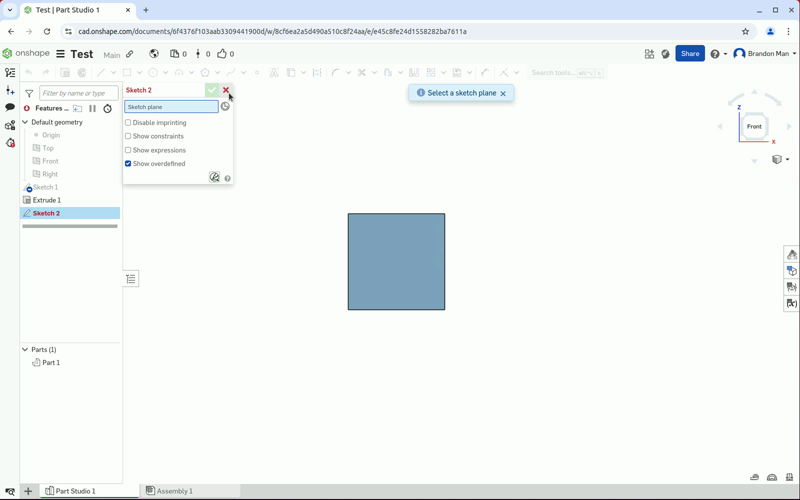
mouse_move(73, 163)
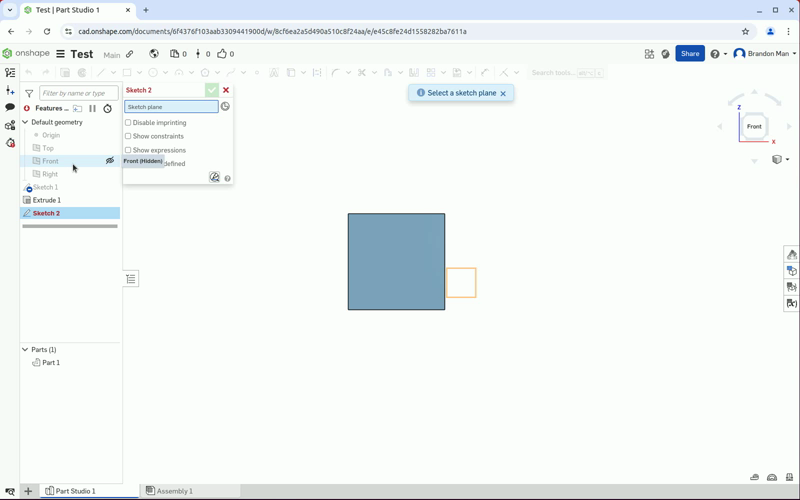
click(73, 163)
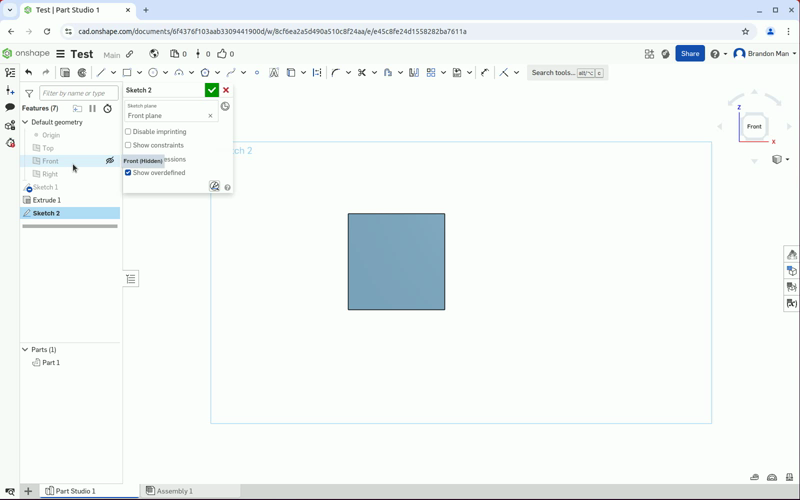
mouse_move(73, 352)
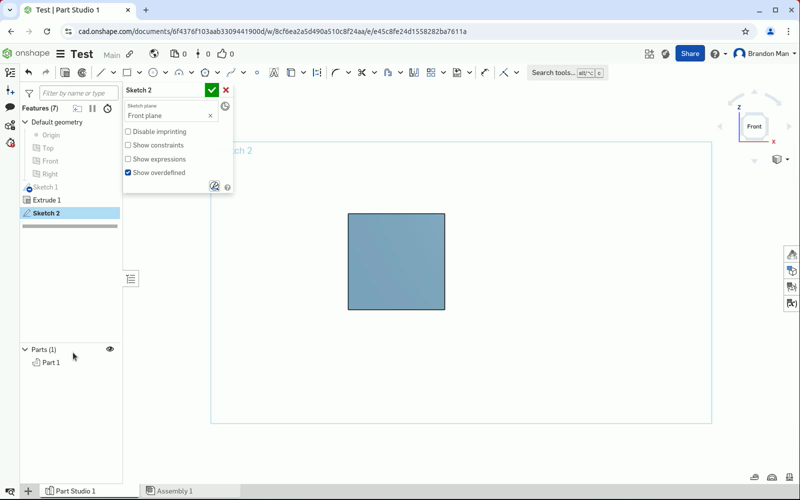
key(y)
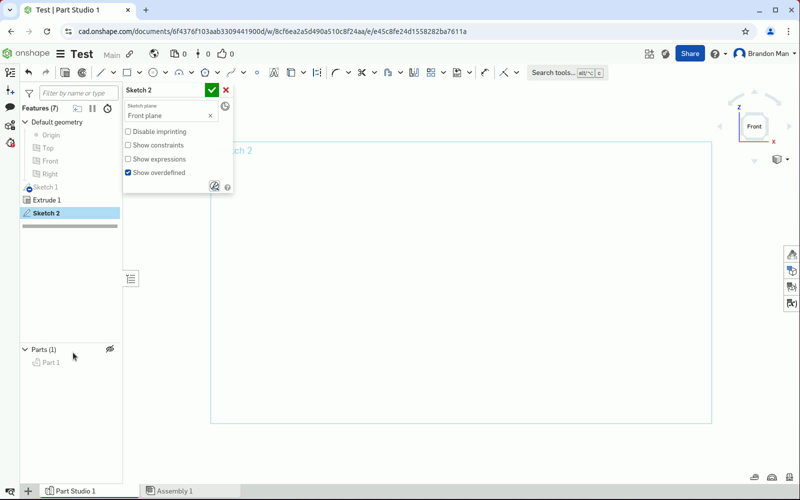
key(l)
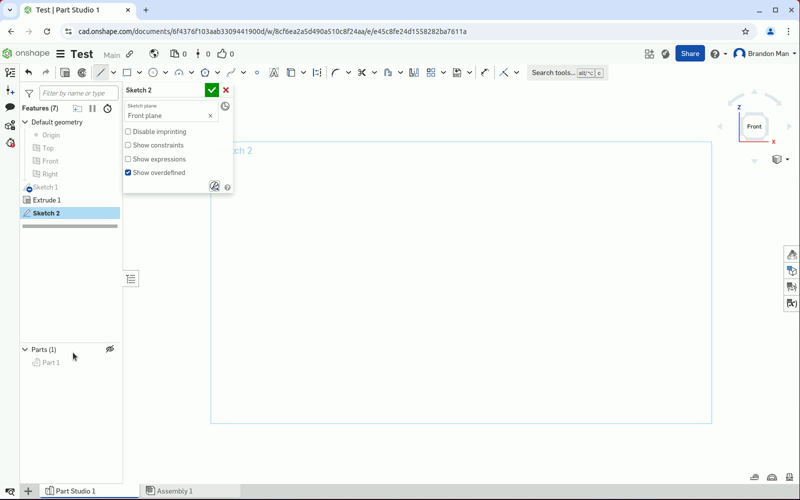
key_down(shift)
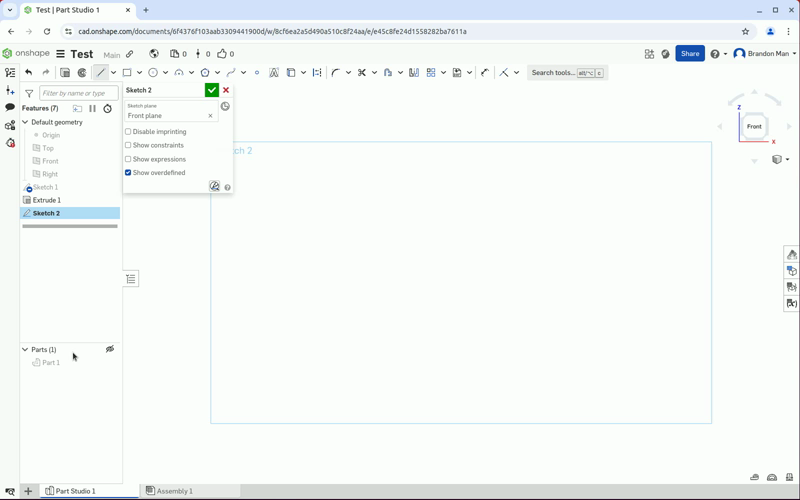
mouse_move(351, 262)
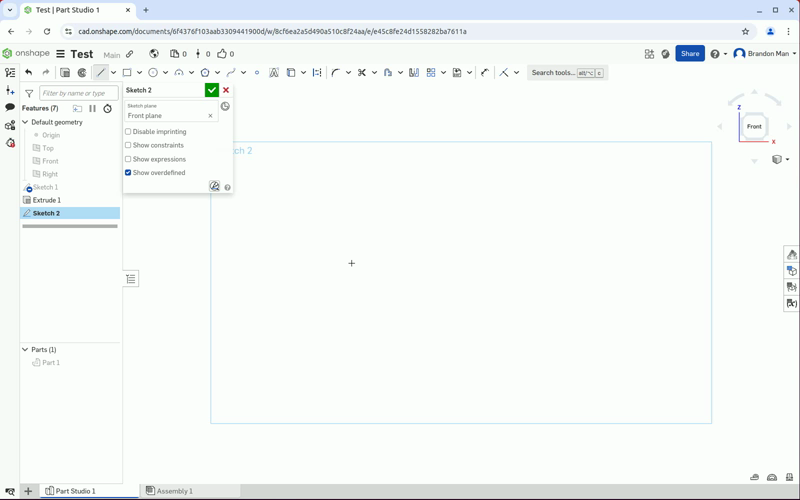
click(351, 262)
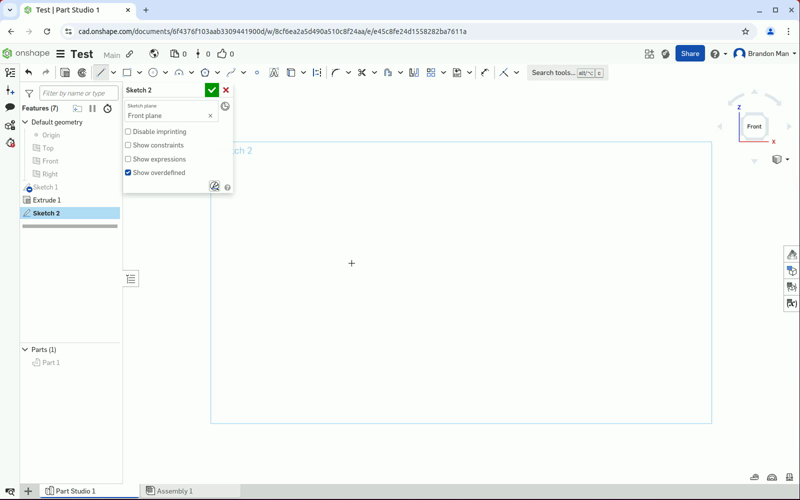
key_up(shift)
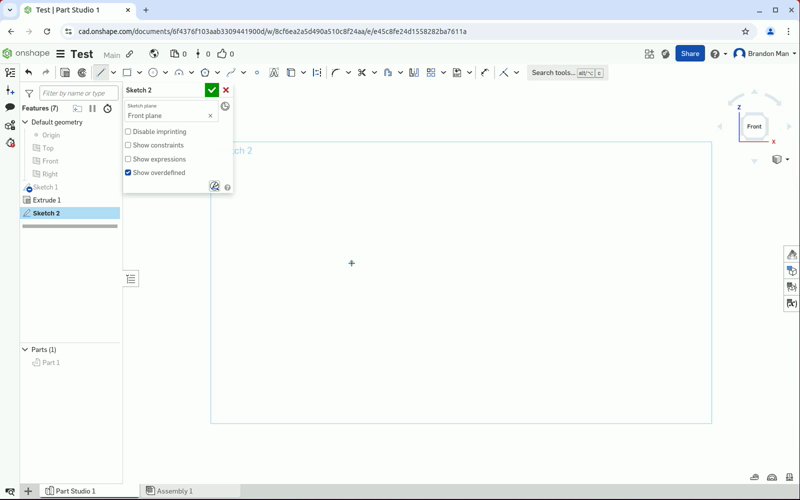
key_down(shift)
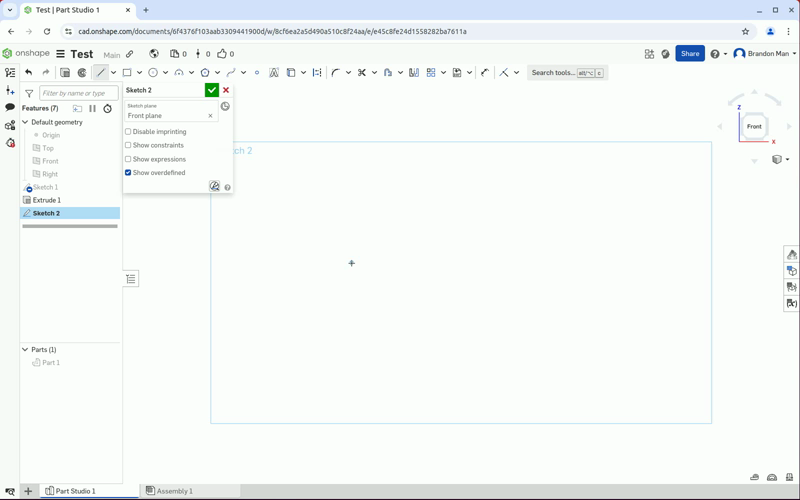
mouse_move(381, 262)
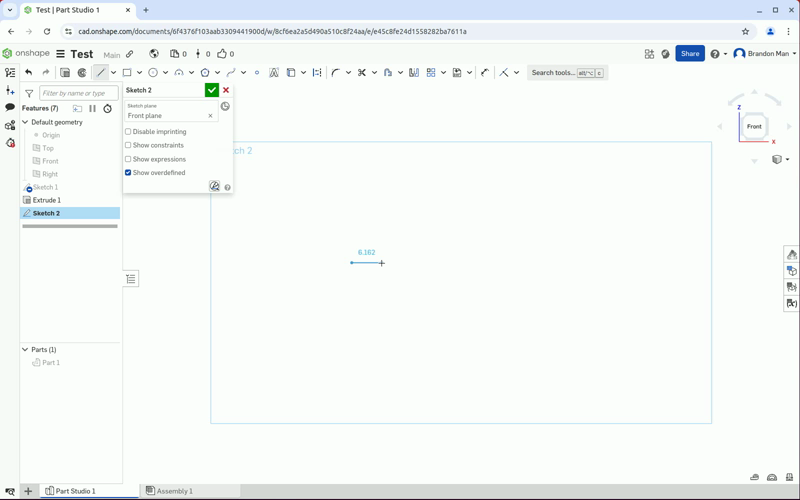
mouse_move(400, 263)
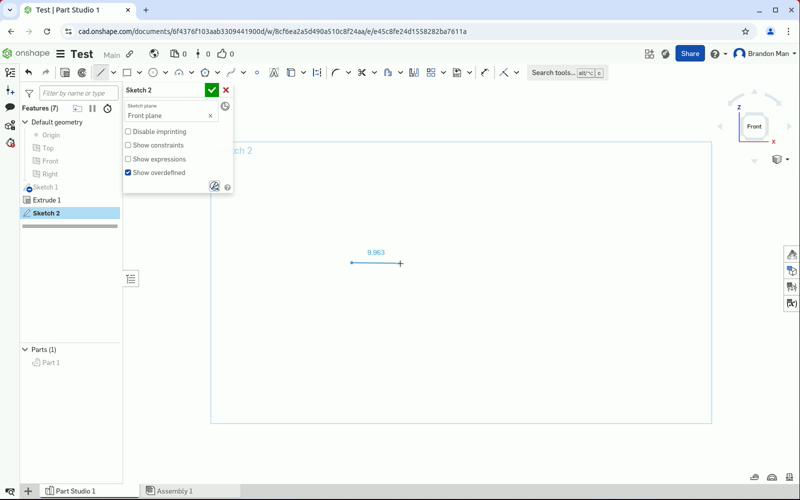
click(400, 263)
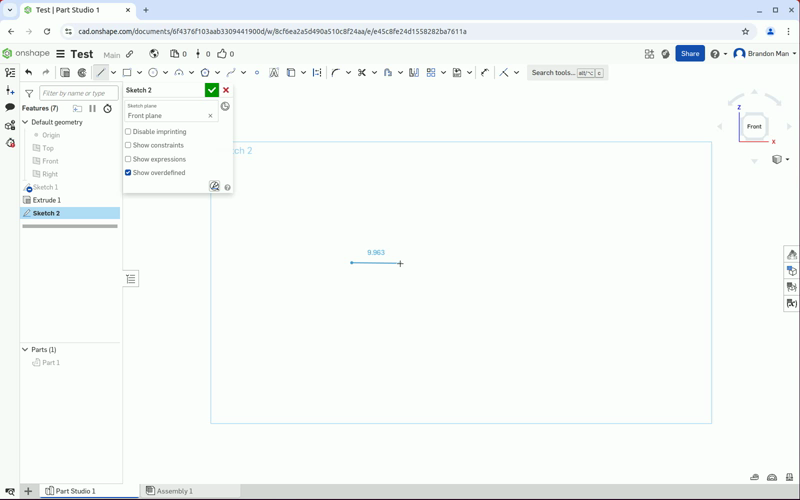
key_up(shift)
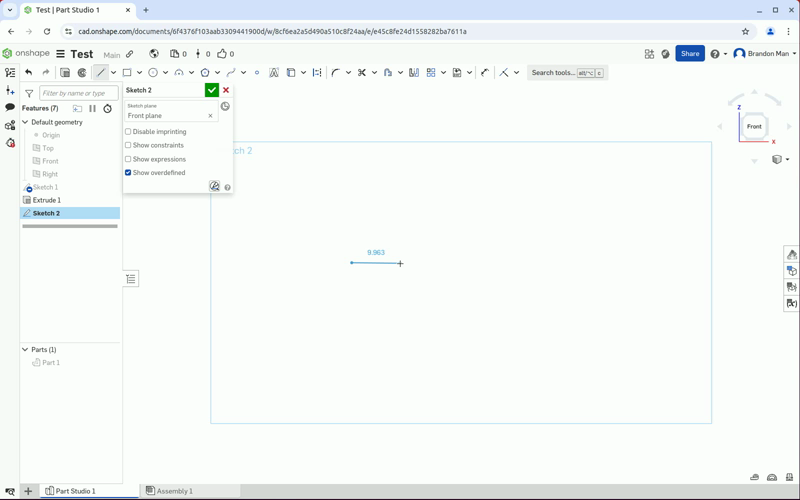
key_down(shift)
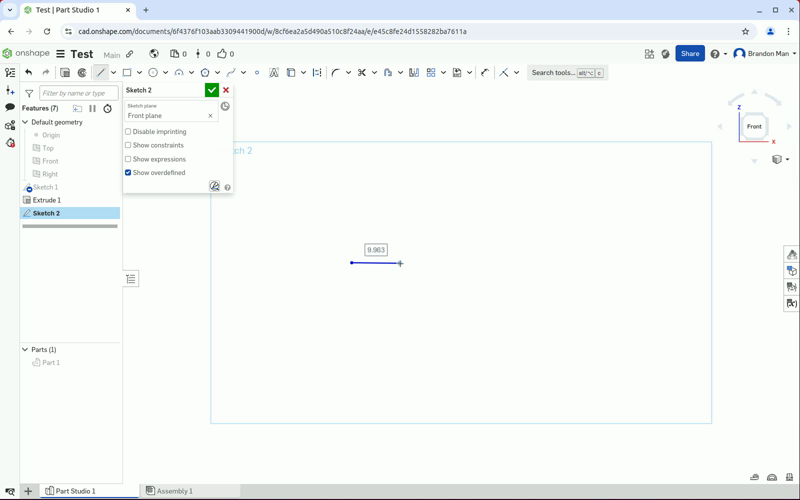
mouse_move(430, 263)
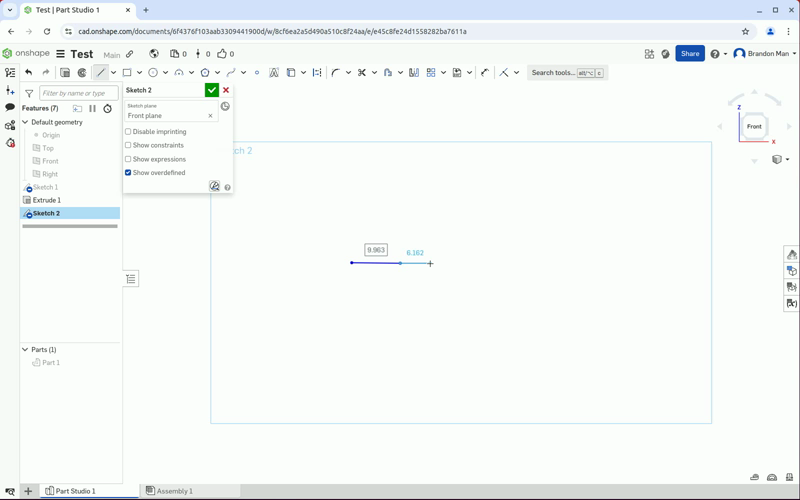
mouse_move(400, 214)
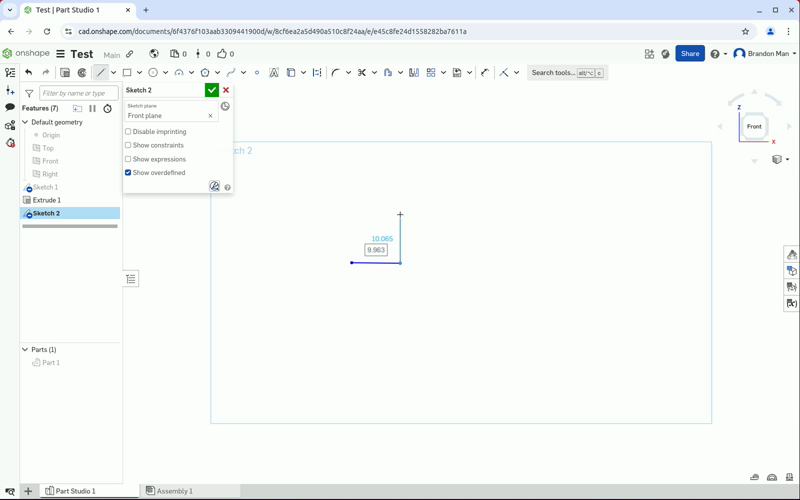
click(400, 214)
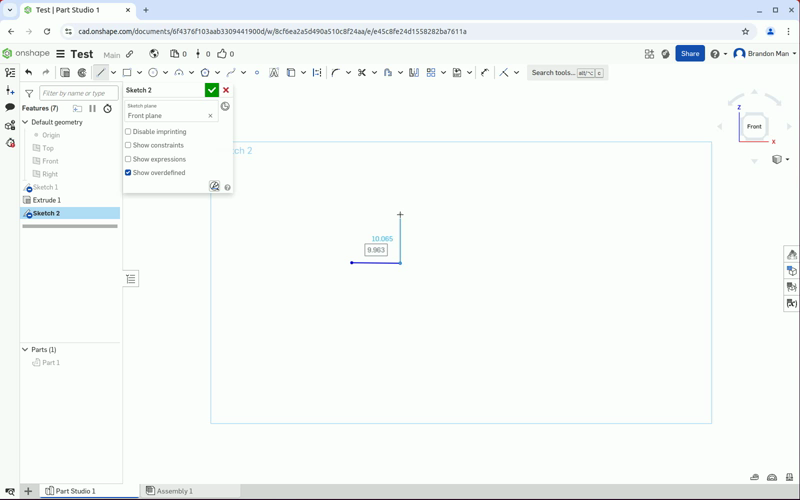
key_up(shift)
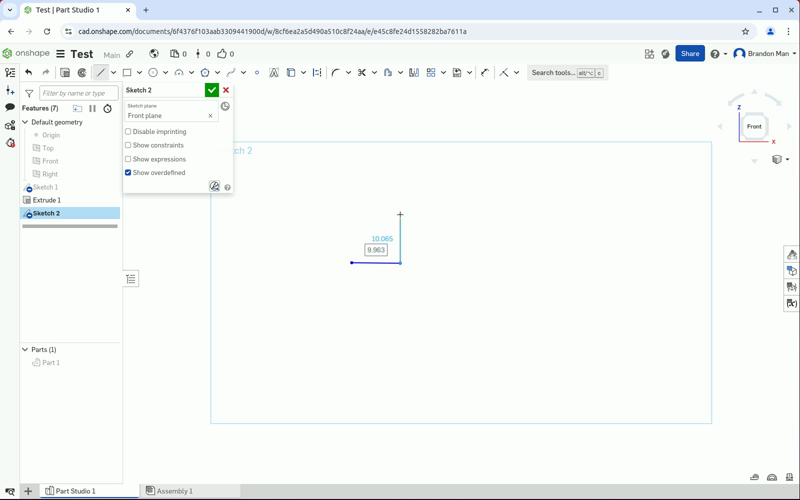
key_down(shift)
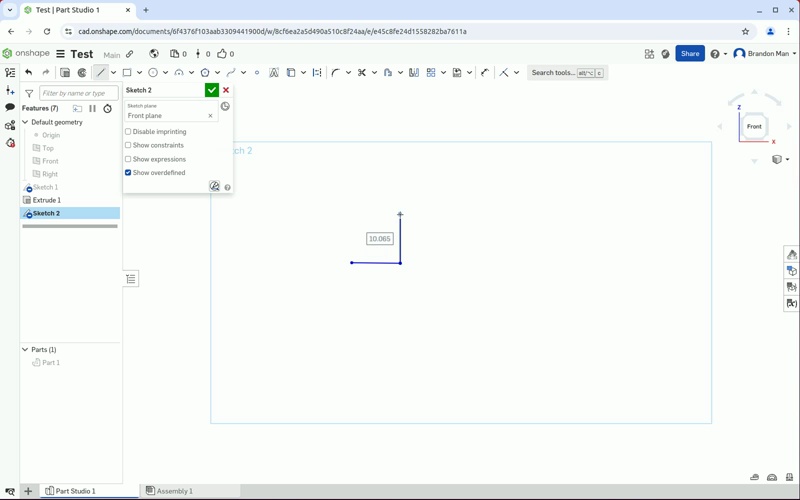
mouse_move(430, 214)
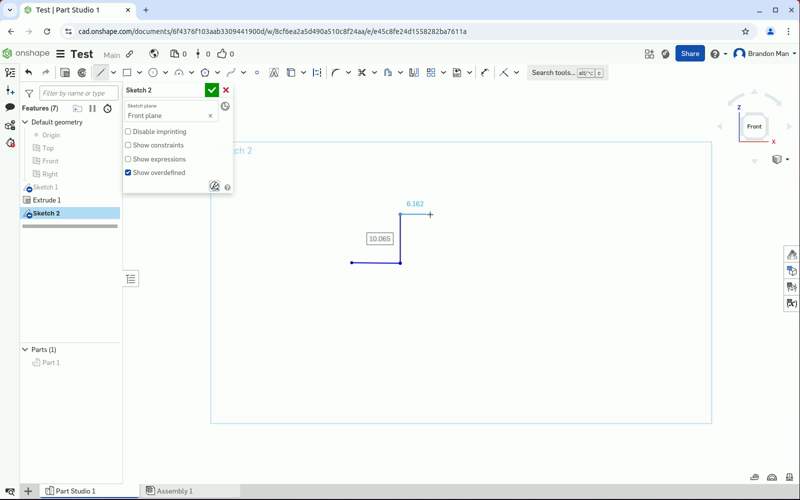
mouse_move(351, 214)
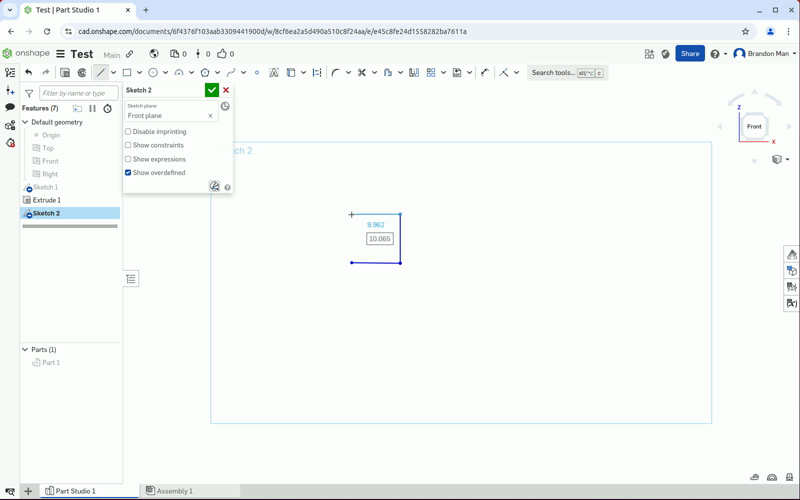
click(351, 214)
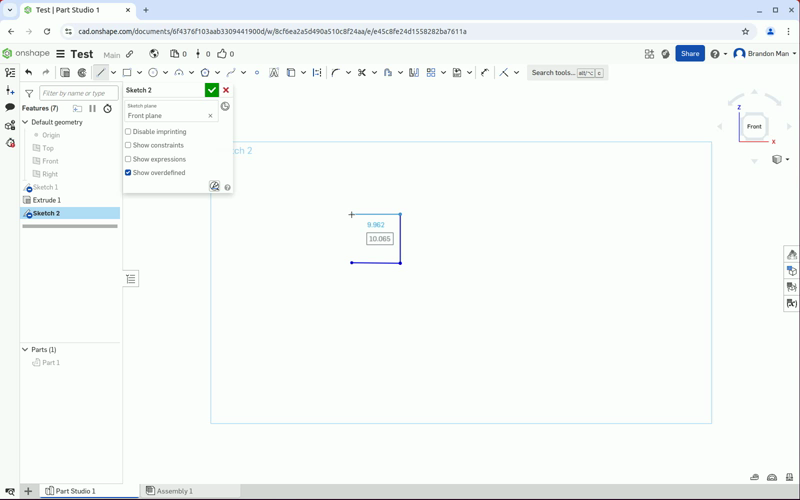
key_up(shift)
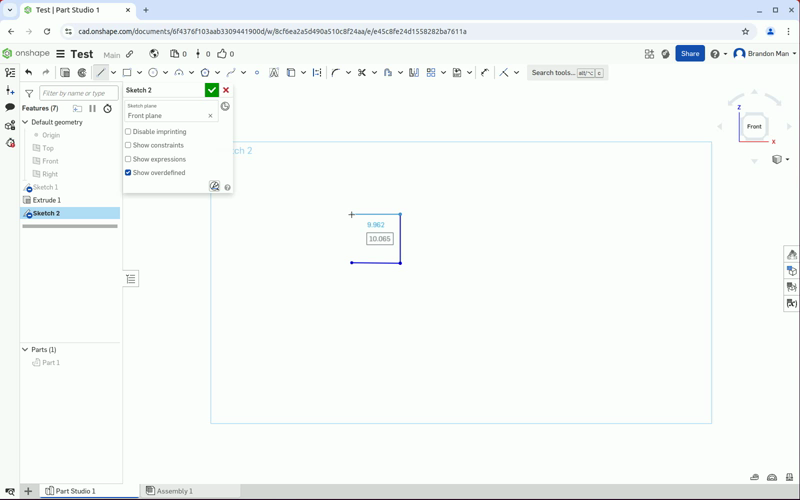
mouse_move(381, 214)
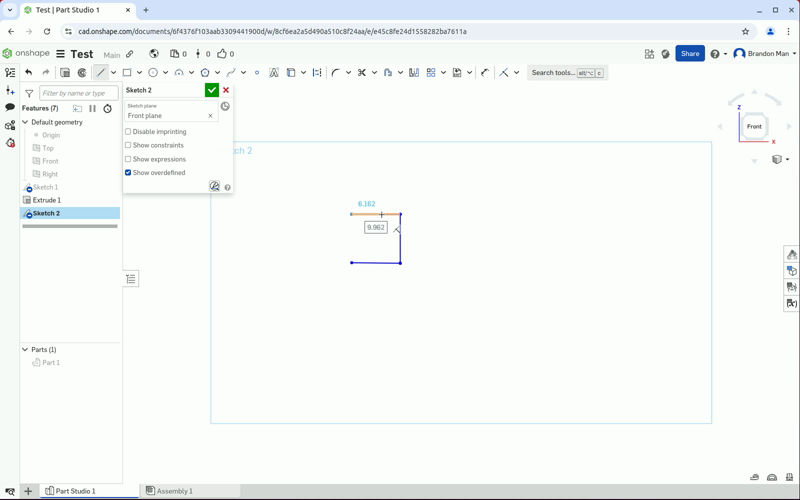
key_down(shift)
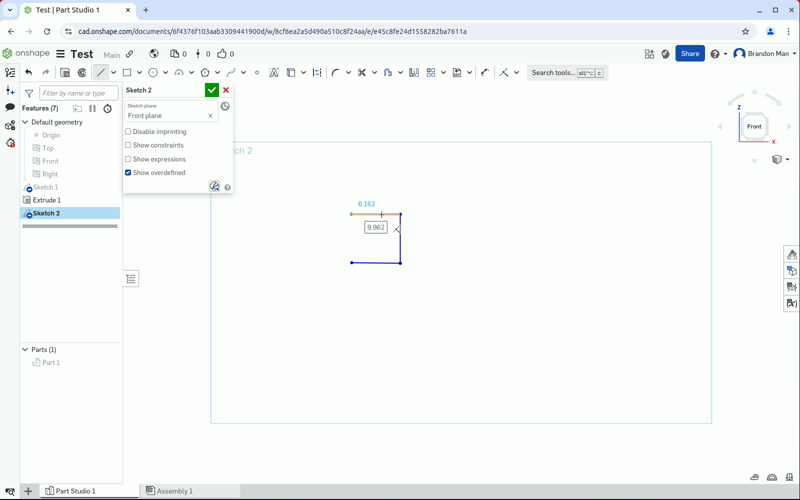
mouse_move(351, 262)
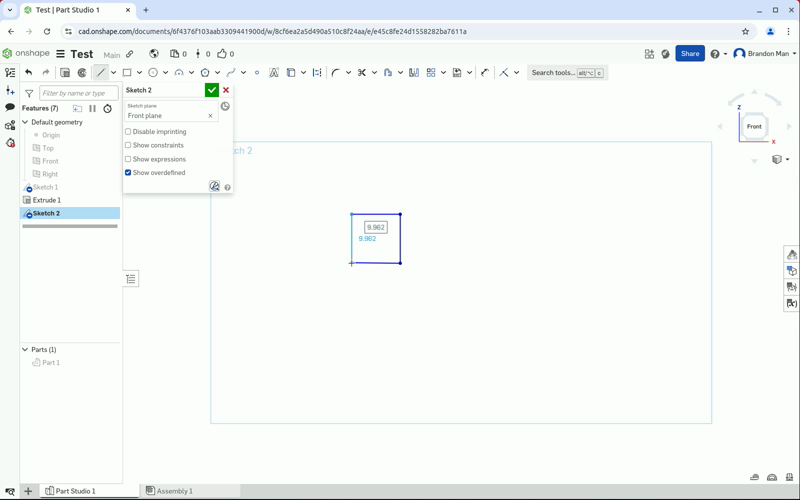
key_up(shift)
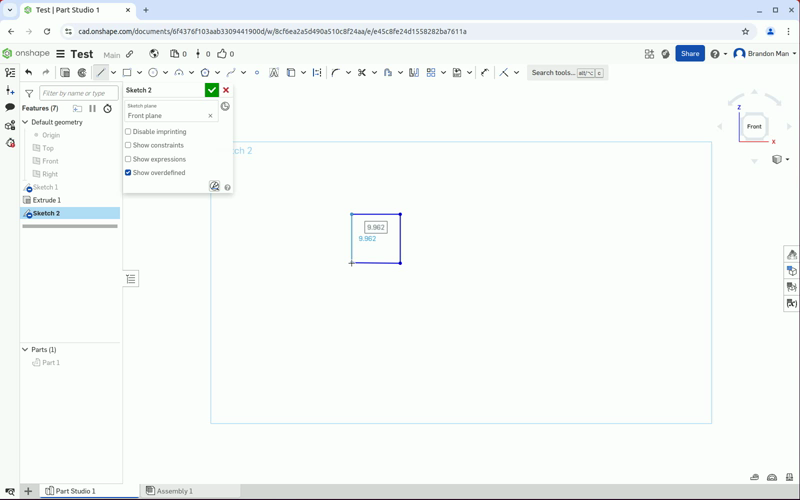
click(351, 262)
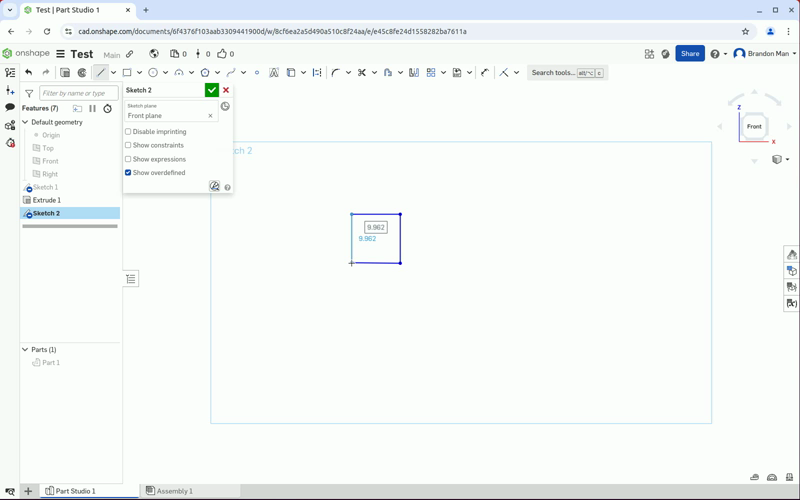
key(esc)
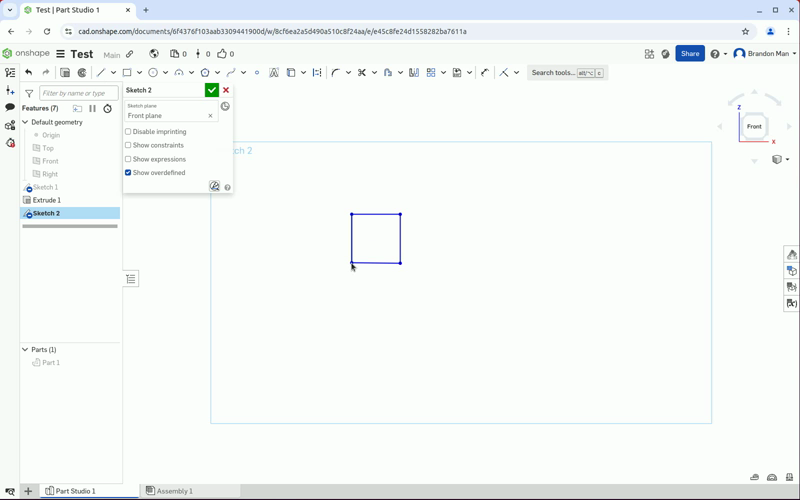
mouse_move(376, 226)
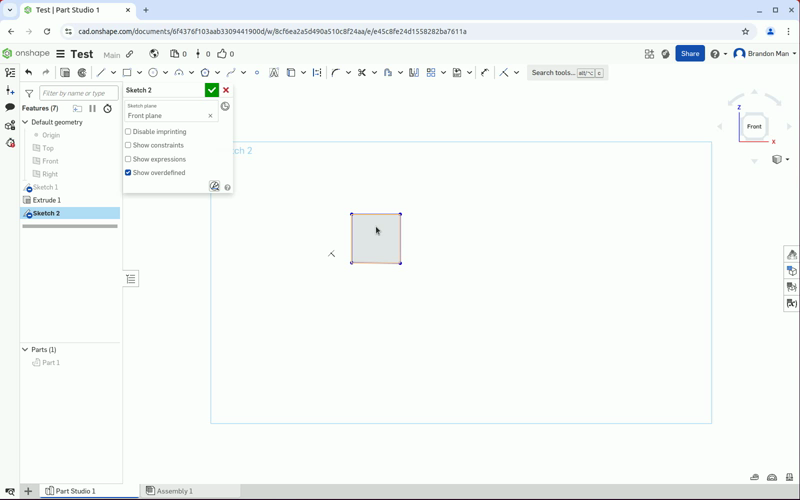
click(376, 226)
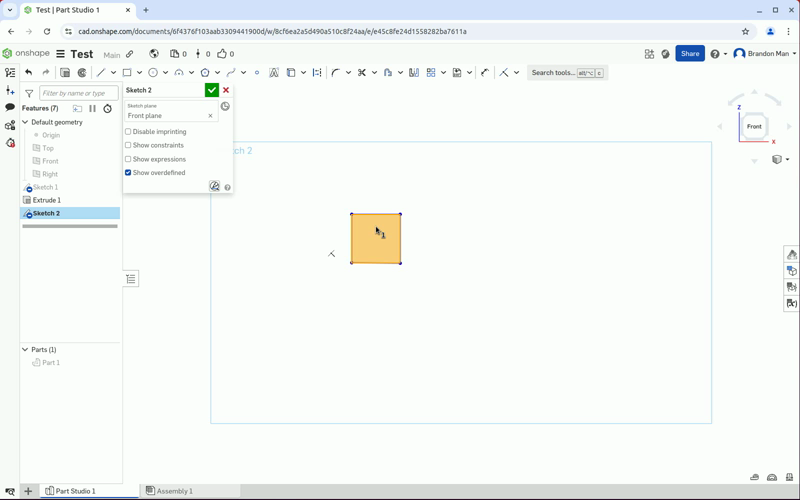
mouse_move(73, 352)
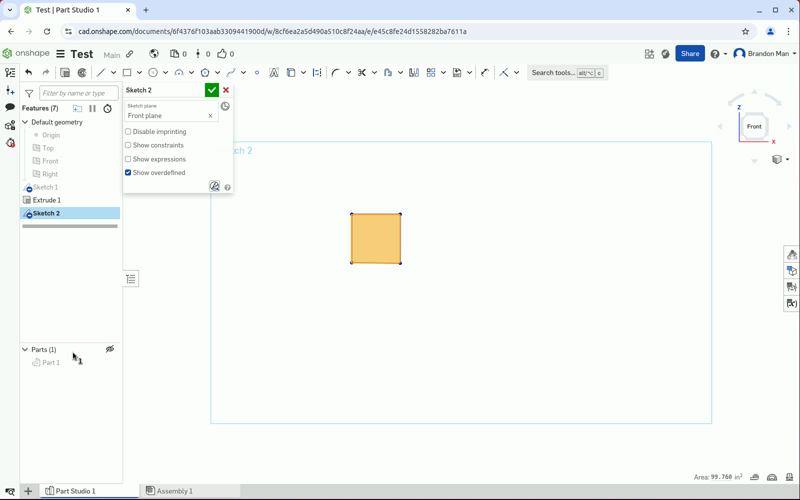
key(shift+y)
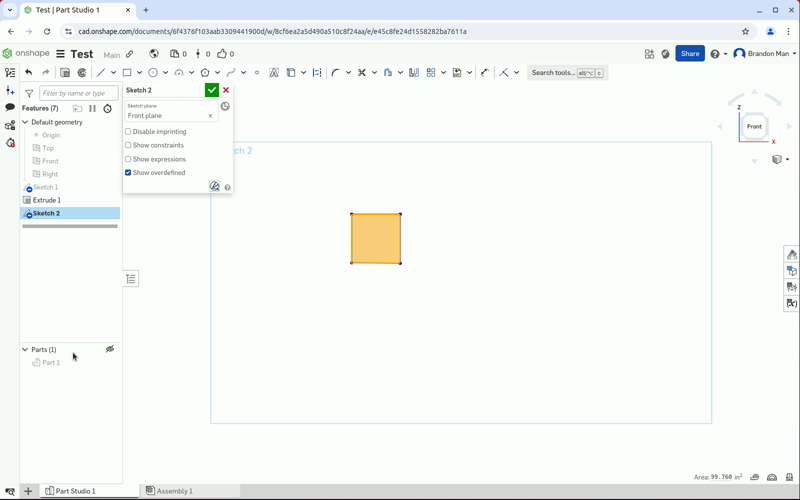
key(shift+e)
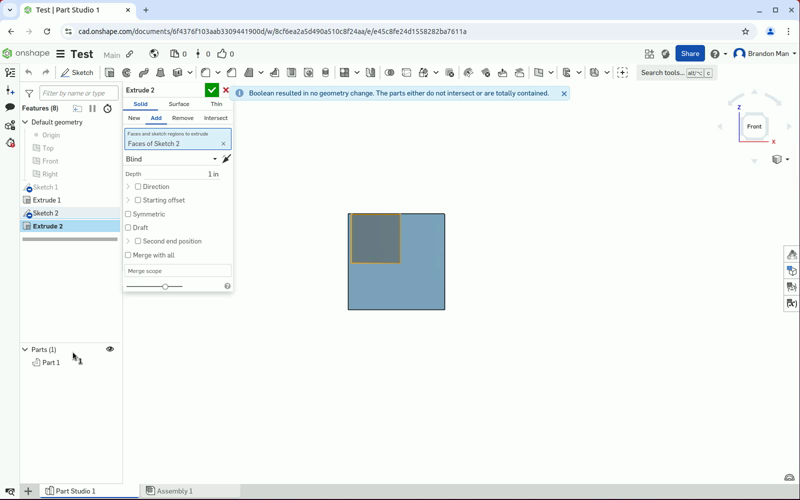
mouse_move(143, 106)
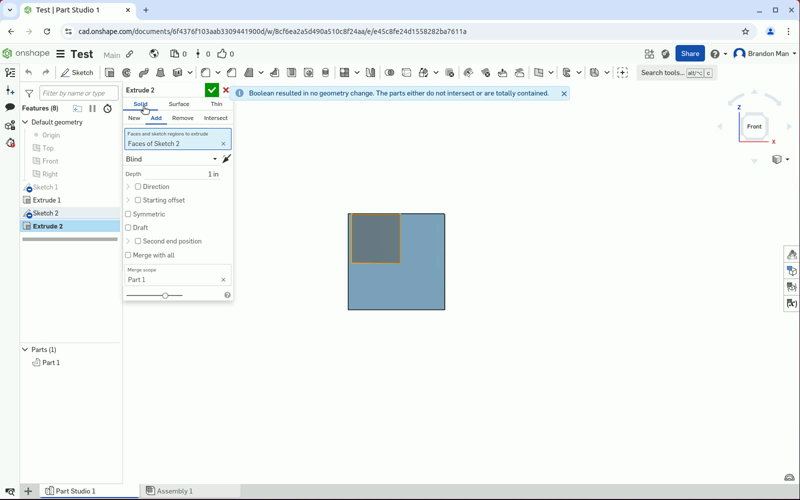
click(143, 106)
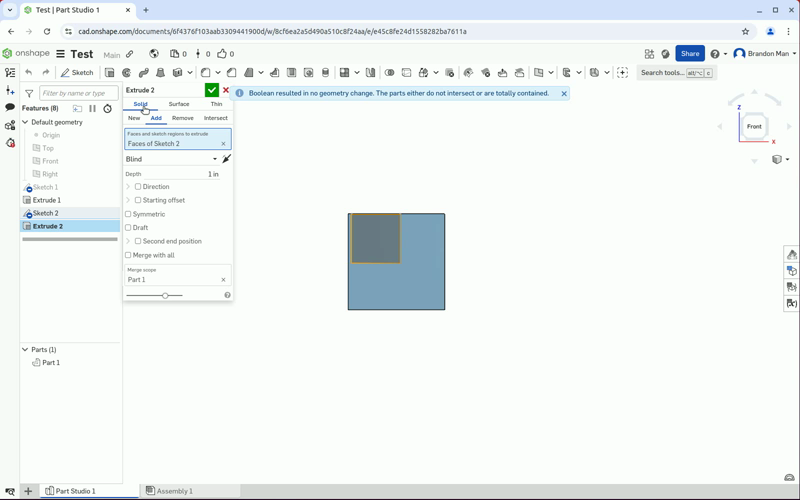
mouse_move(137, 120)
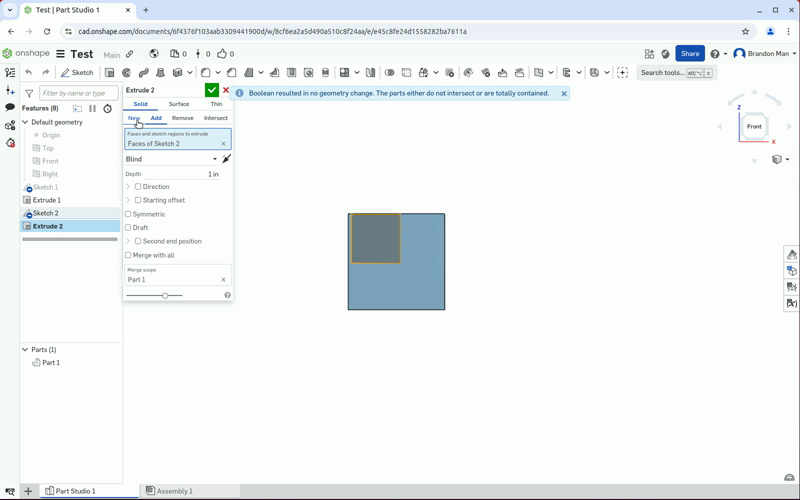
click(137, 120)
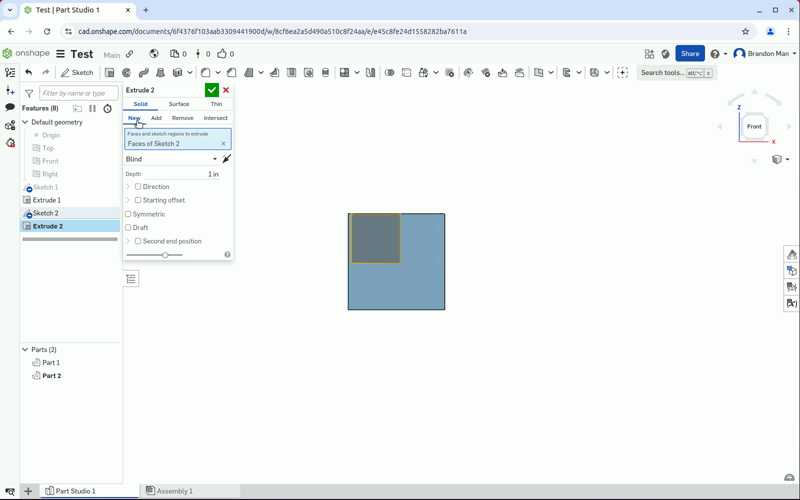
key(tab, 4)
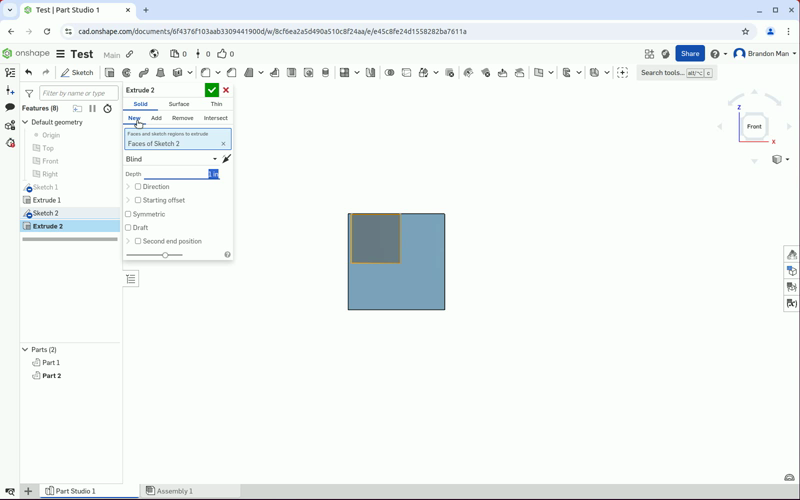
text(-9.869)
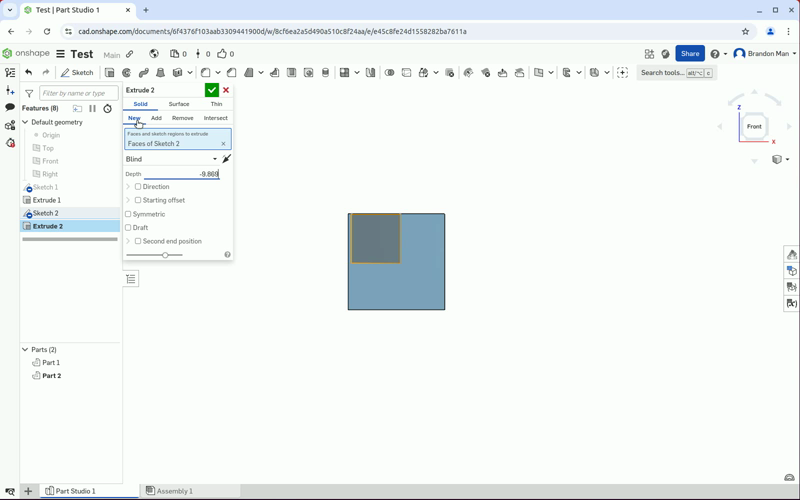
key(enter)
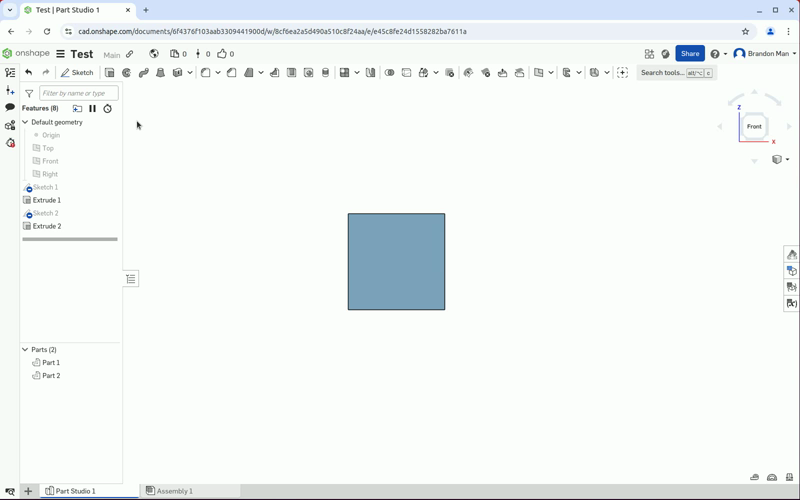
key(shift+h)
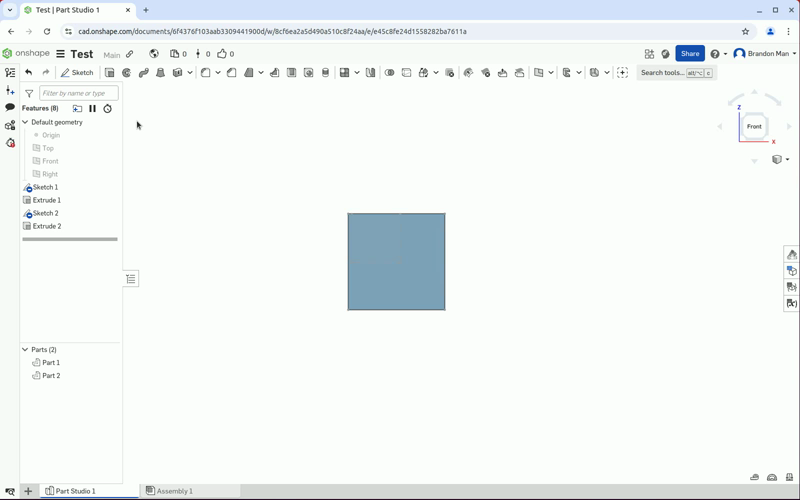
key(shift+h)
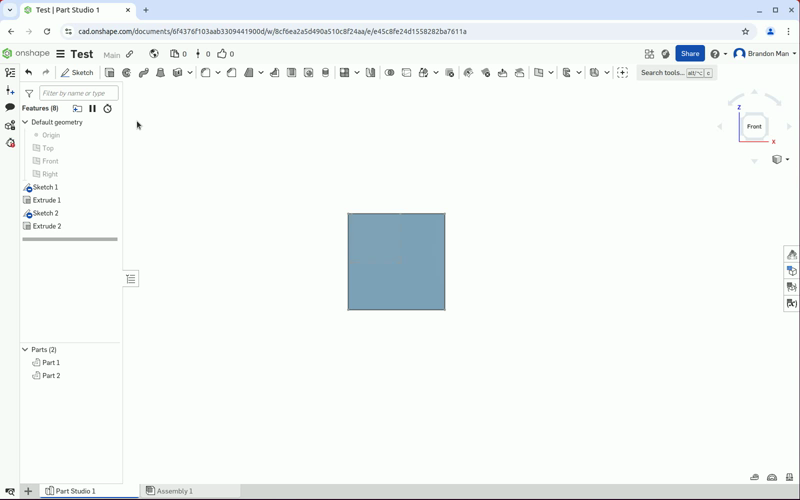
key(shift+7)
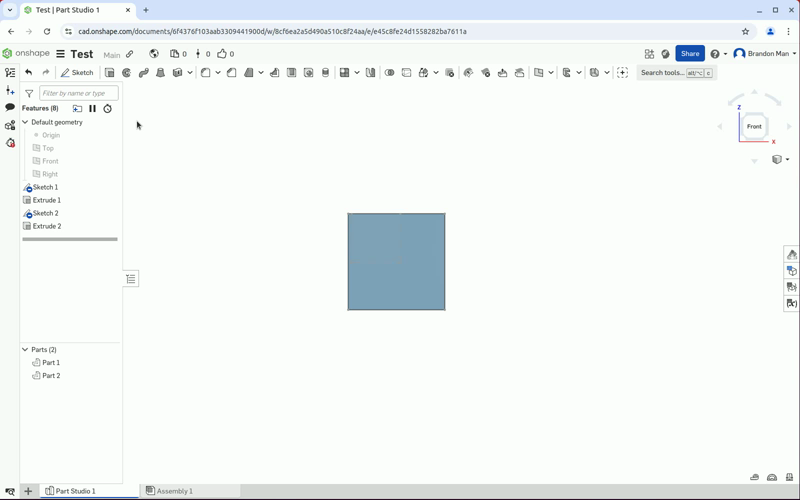
key(left, 2)
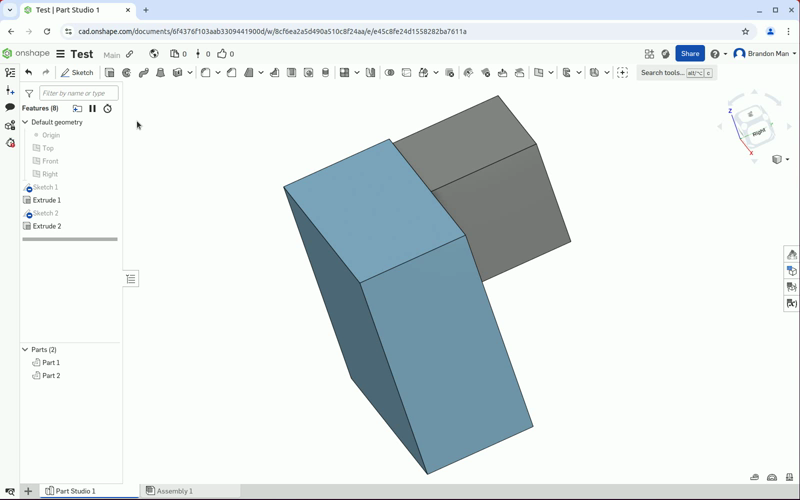
key(down, 2)
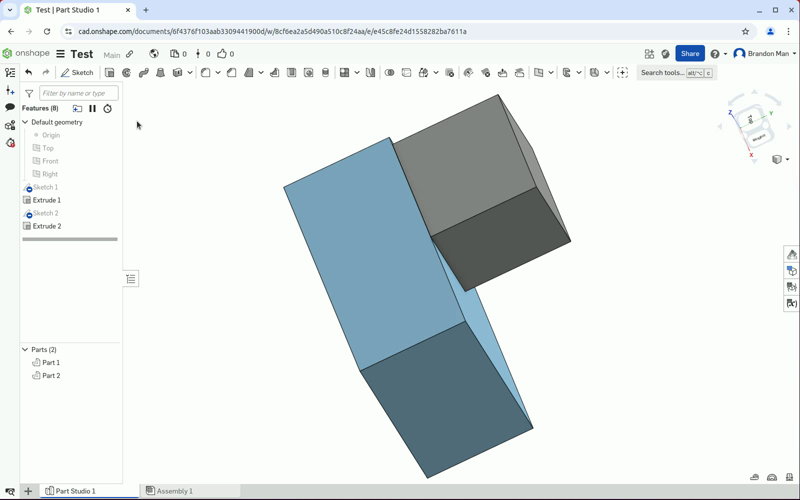
key(up, 2)
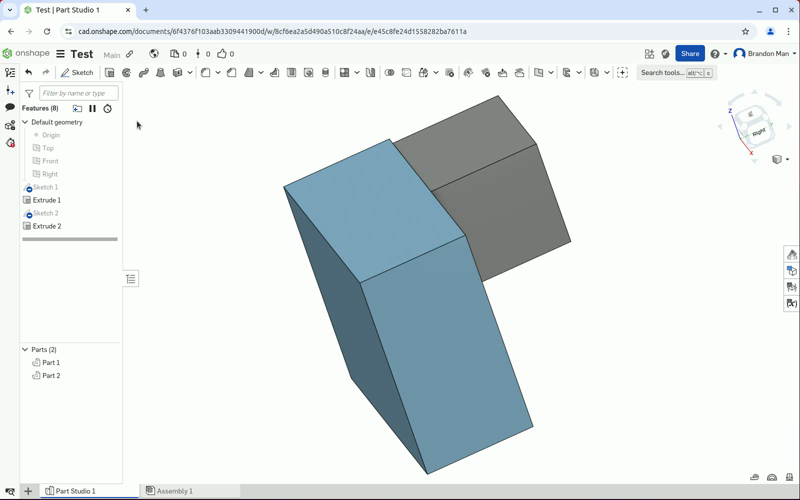
key(right, 2)
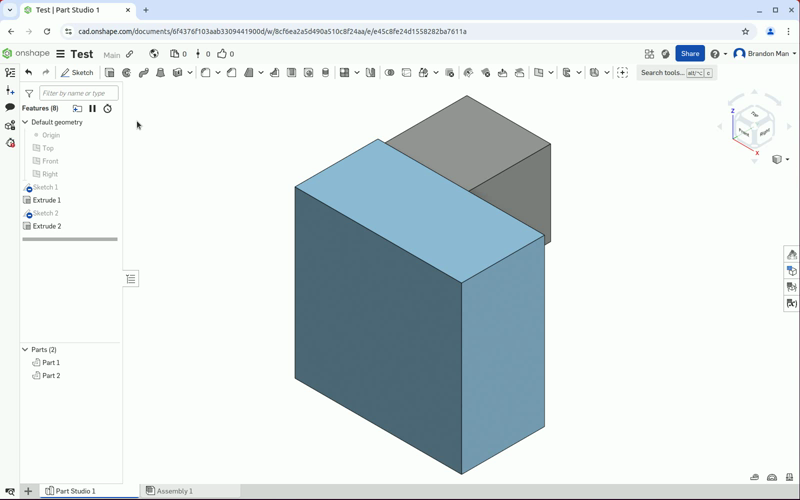
mouse_move(73, 189)
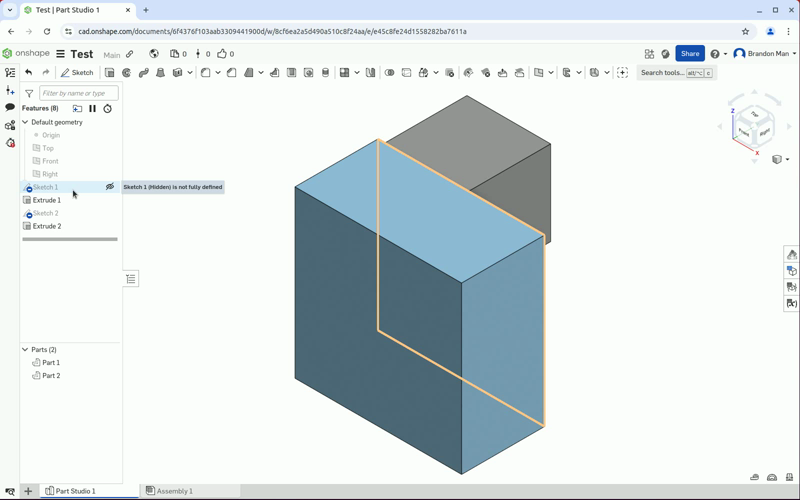
click(73, 189)